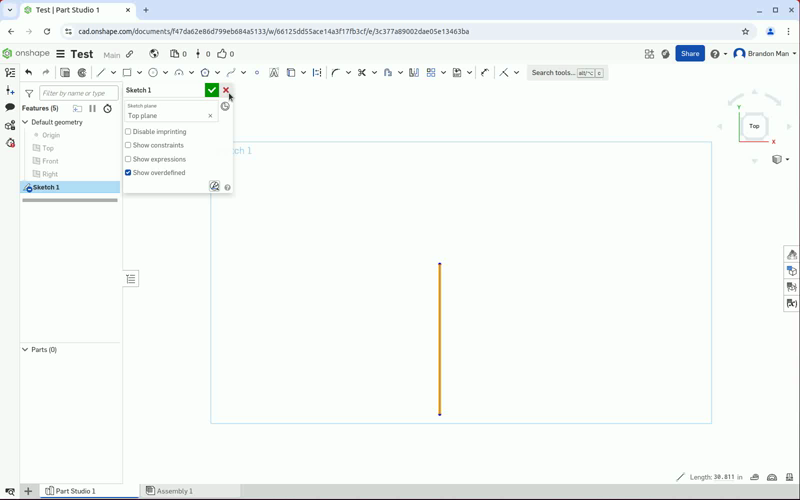
key(shift+h)
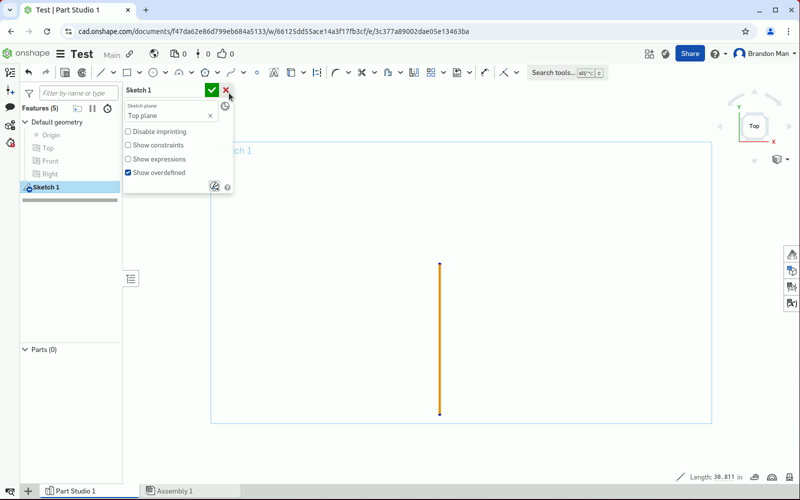
key(shift+s)
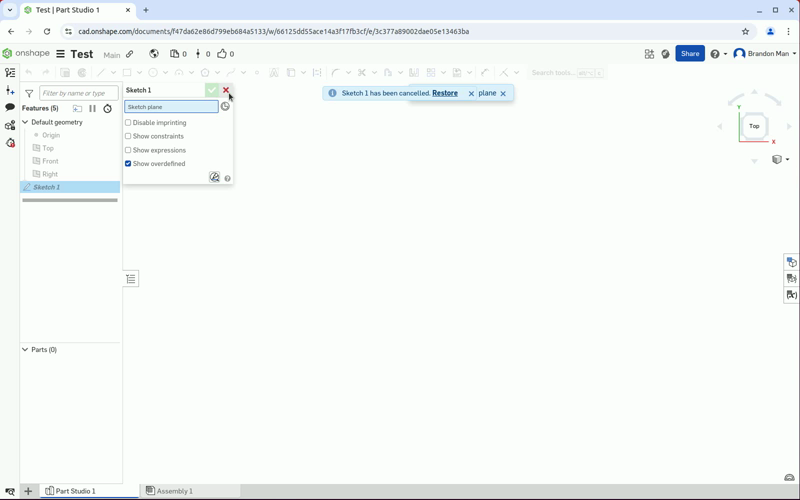
mouse_move(73, 150)
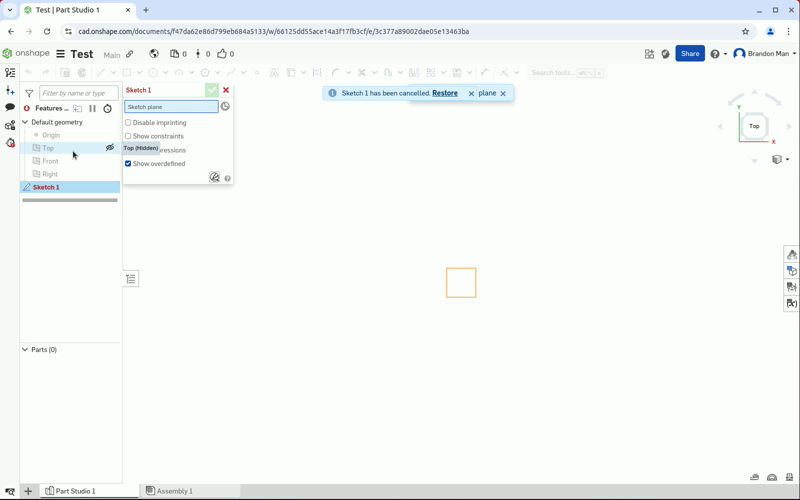
click(73, 150)
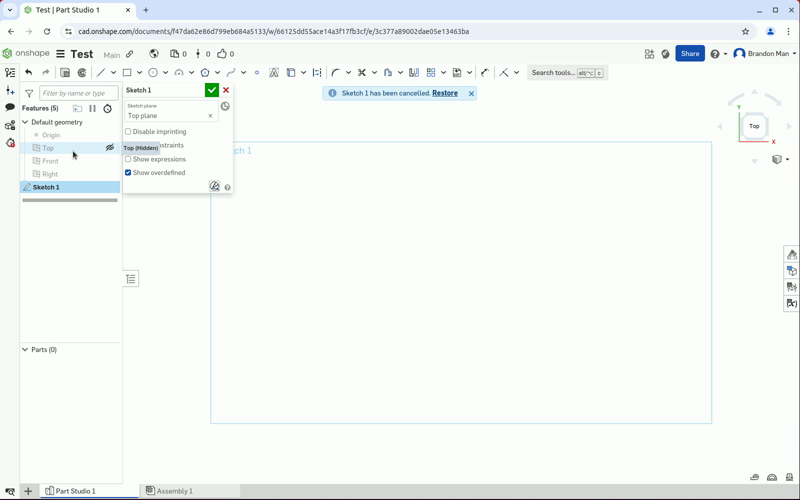
mouse_move(73, 352)
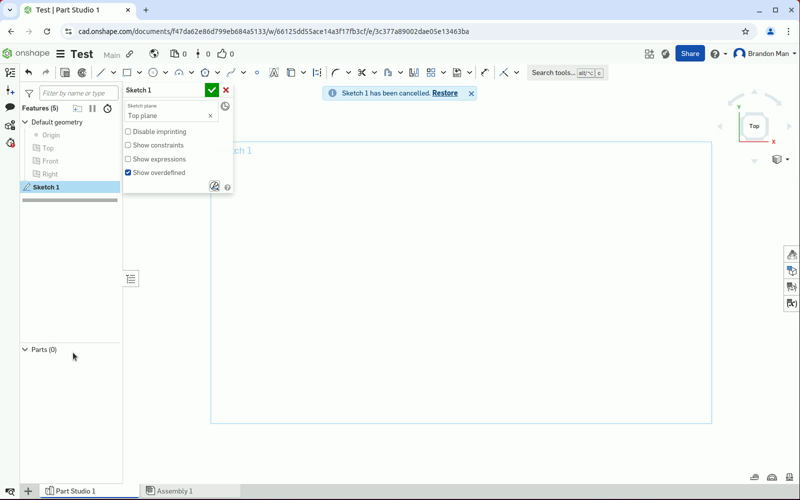
key(y)
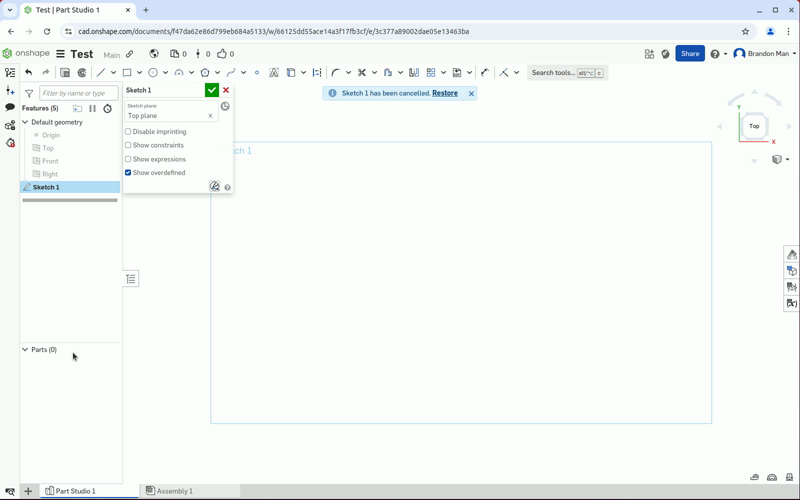
key(c)
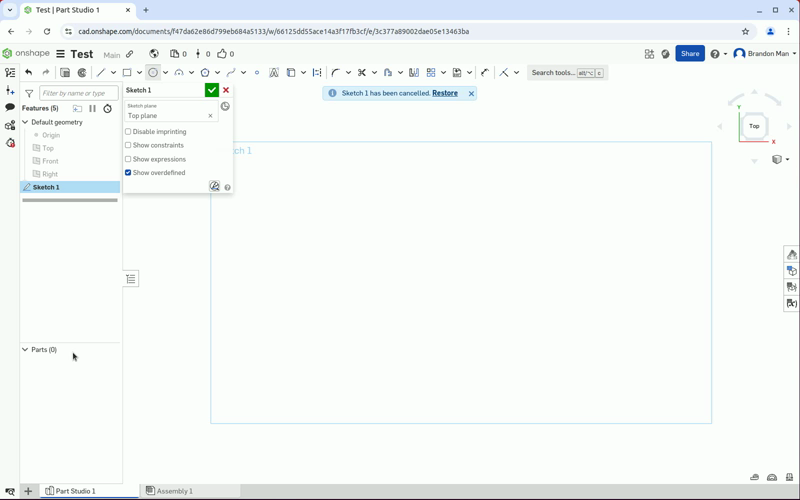
key_down(shift)
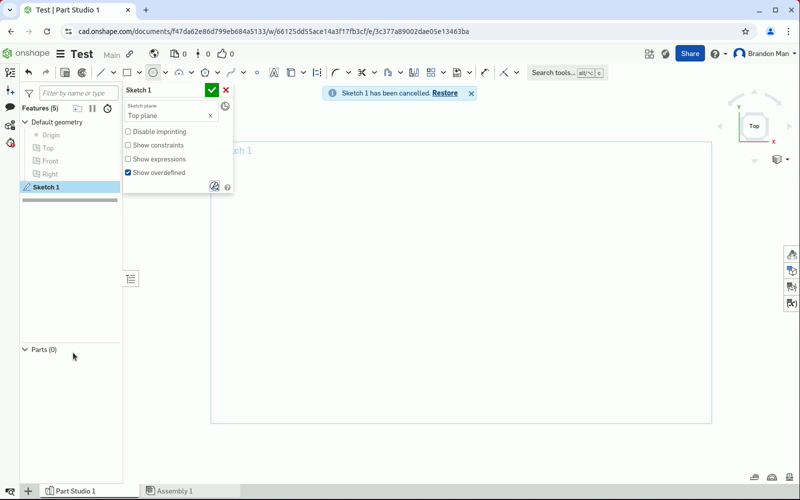
mouse_move(461, 282)
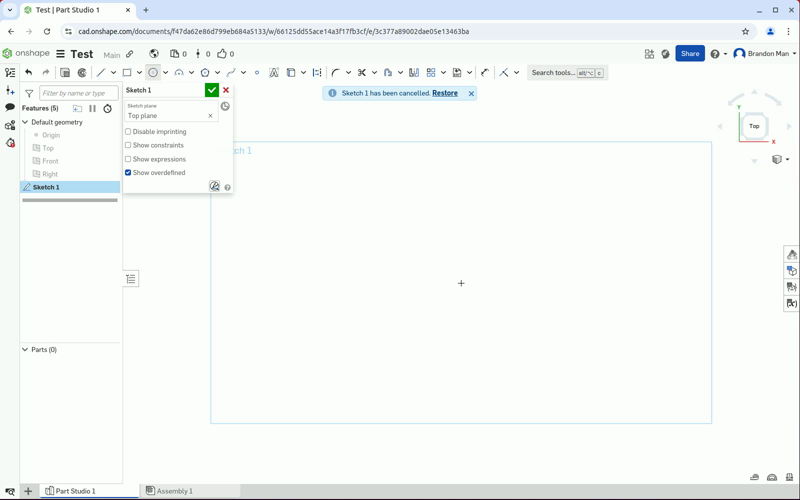
click(461, 282)
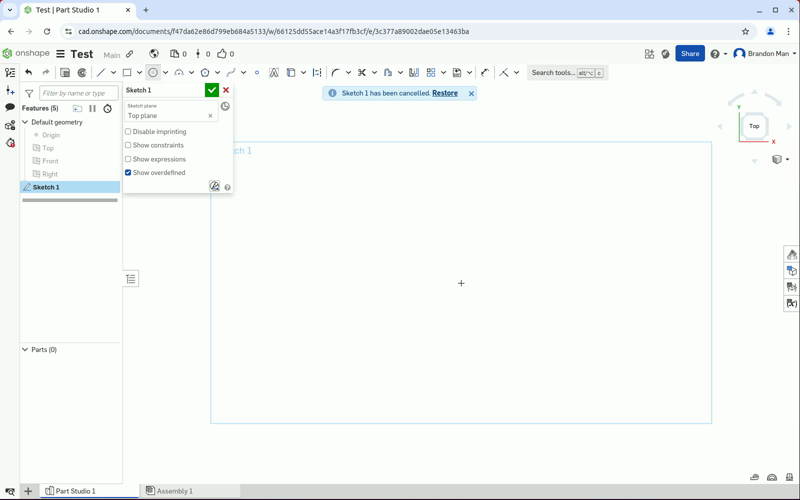
key_up(shift)
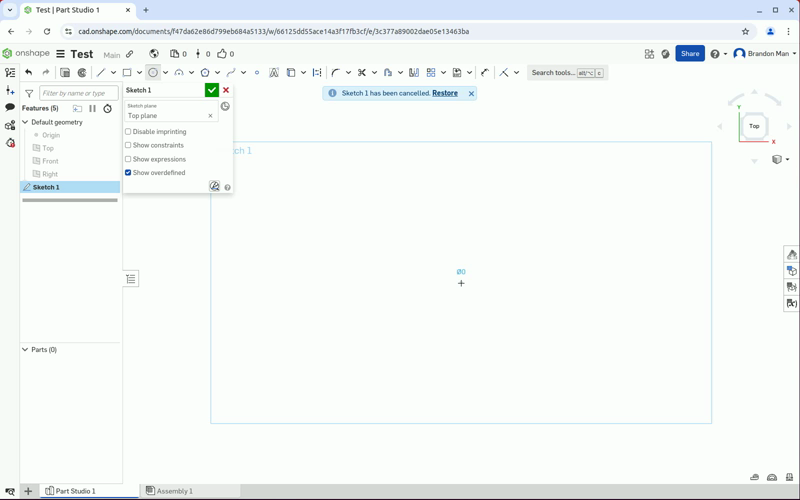
mouse_move(472, 282)
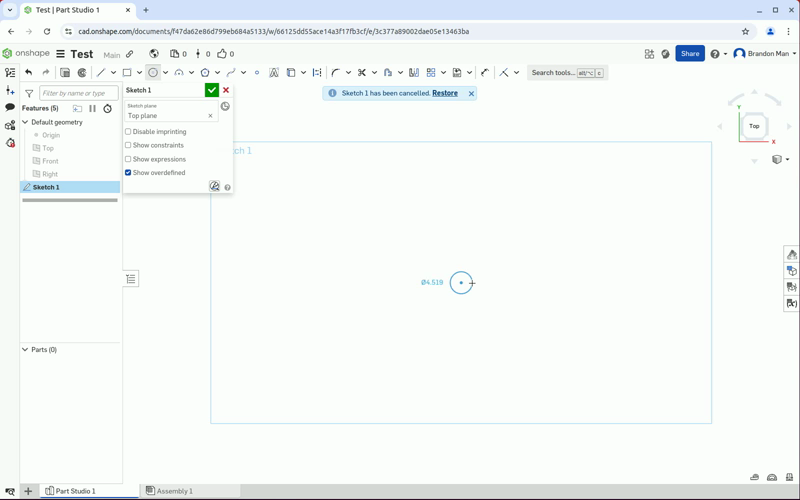
click(472, 282)
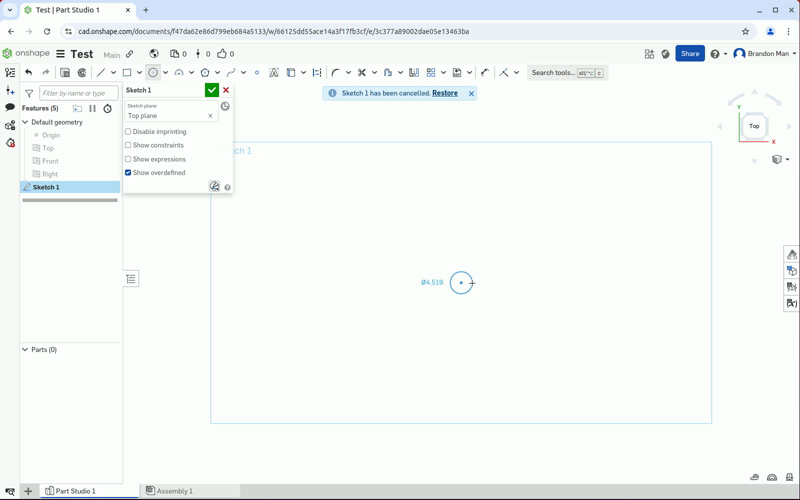
key(esc)
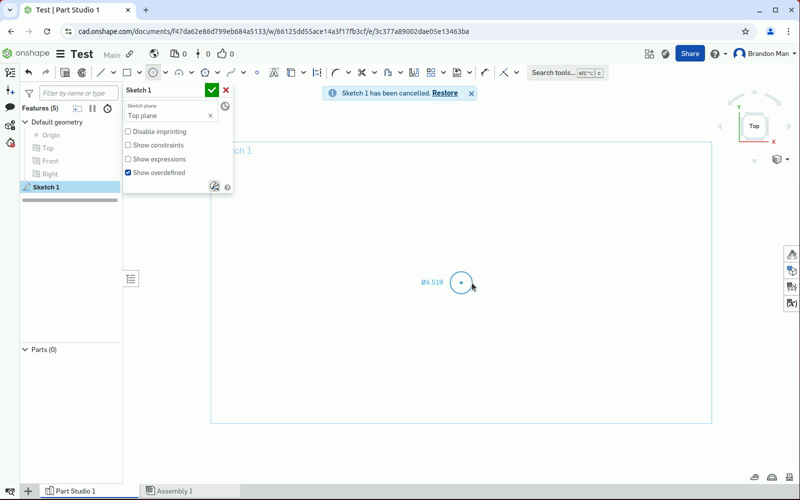
mouse_move(458, 274)
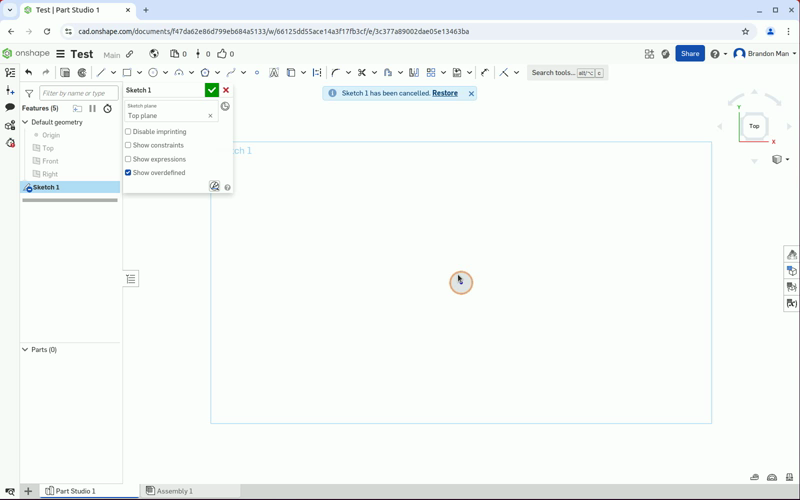
scroll(6)
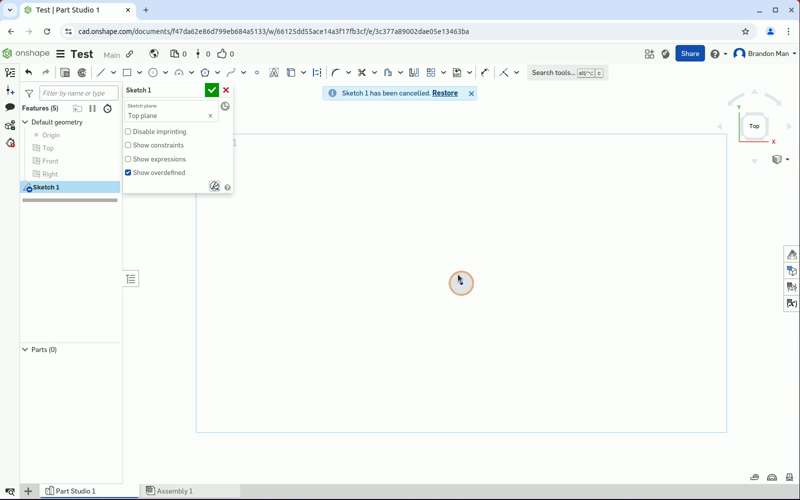
scroll(6)
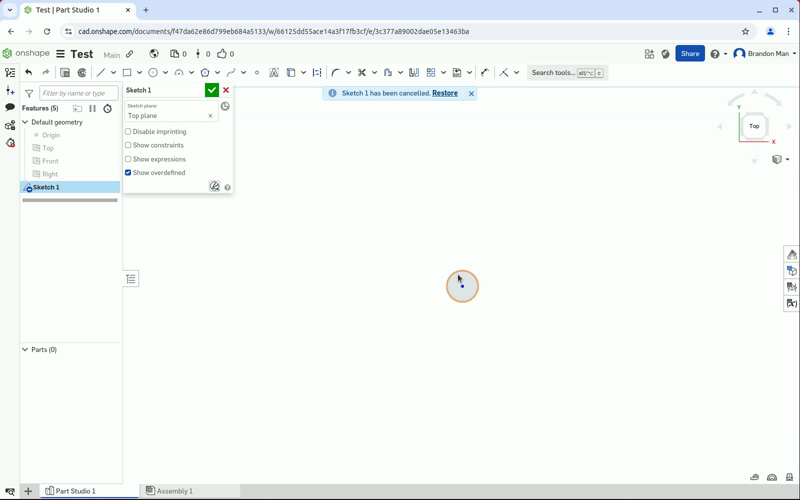
scroll(6)
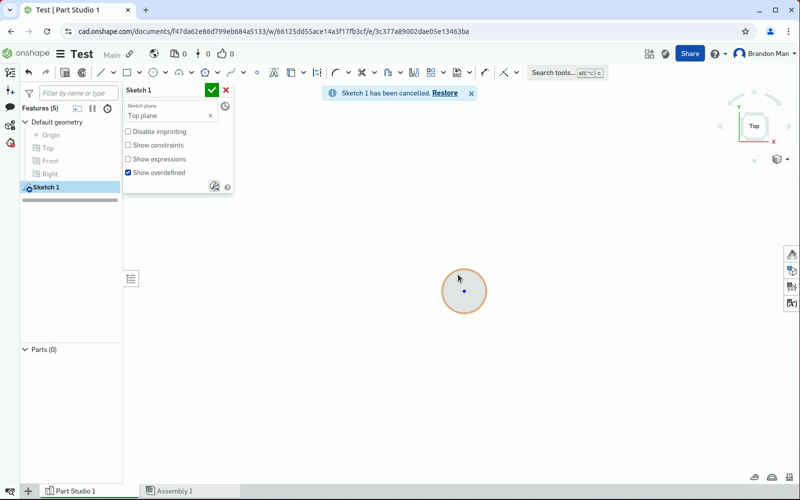
scroll(6)
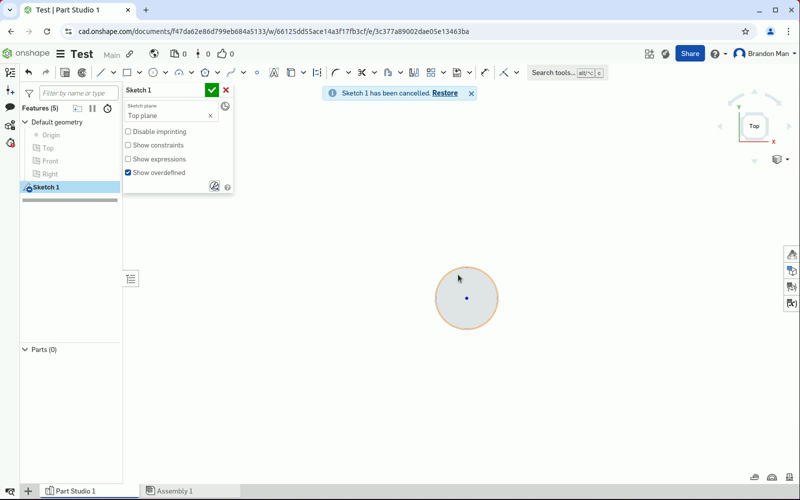
scroll(6)
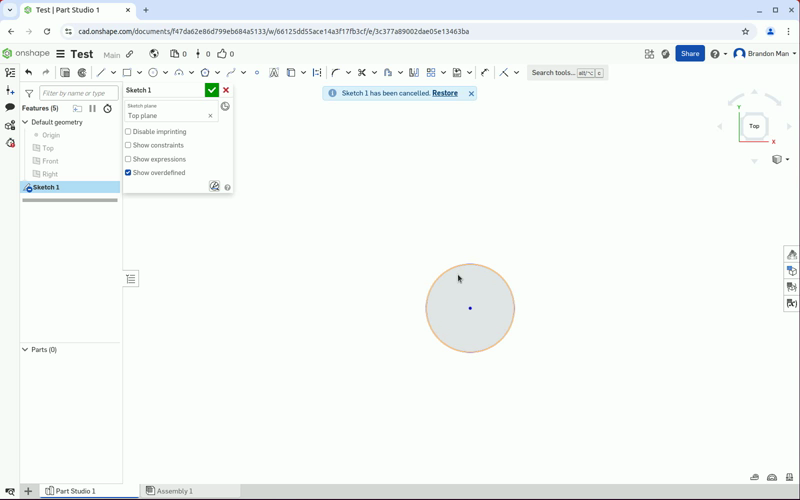
scroll(6)
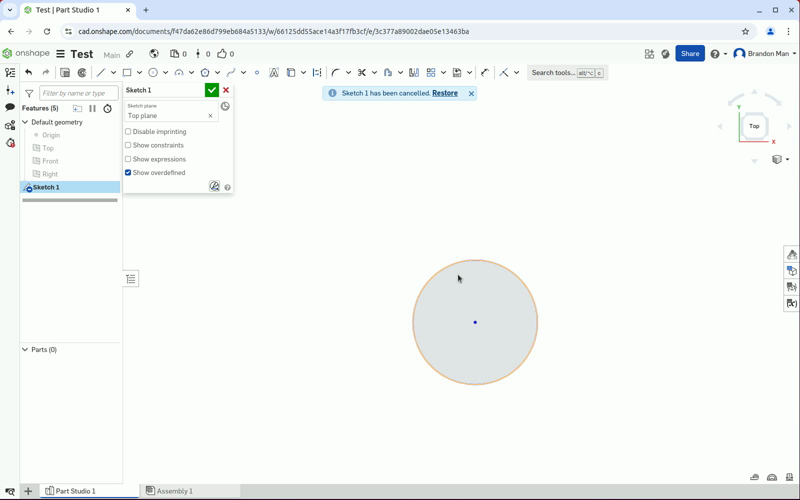
scroll(6)
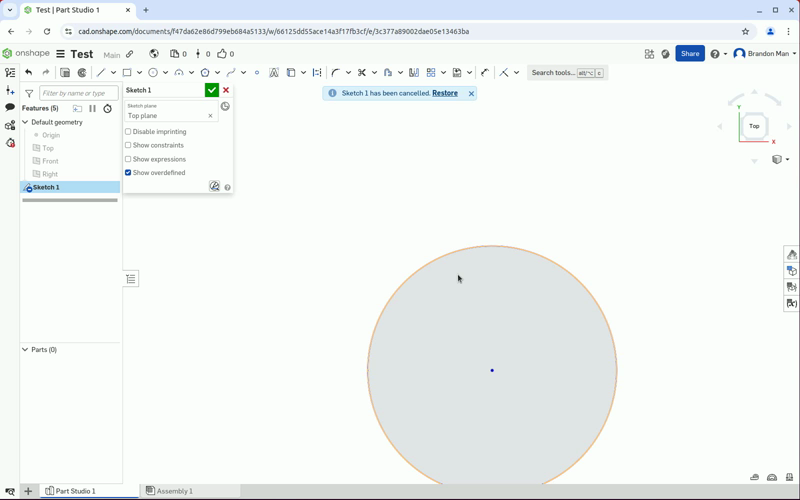
click(458, 274)
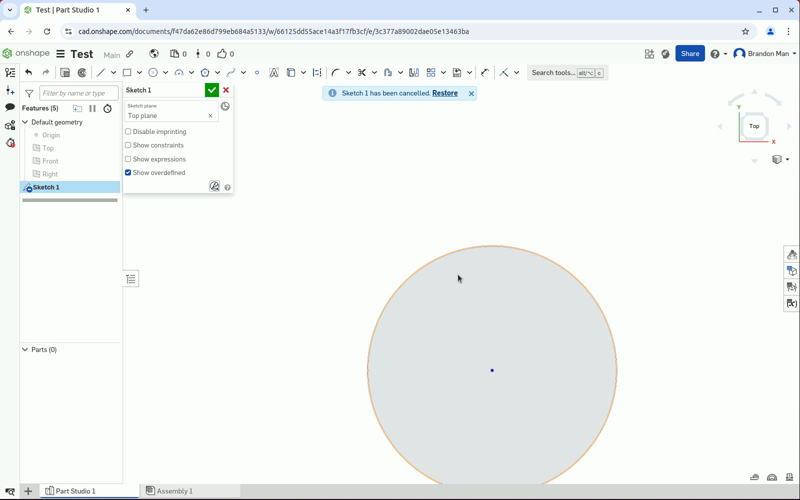
scroll(-6)
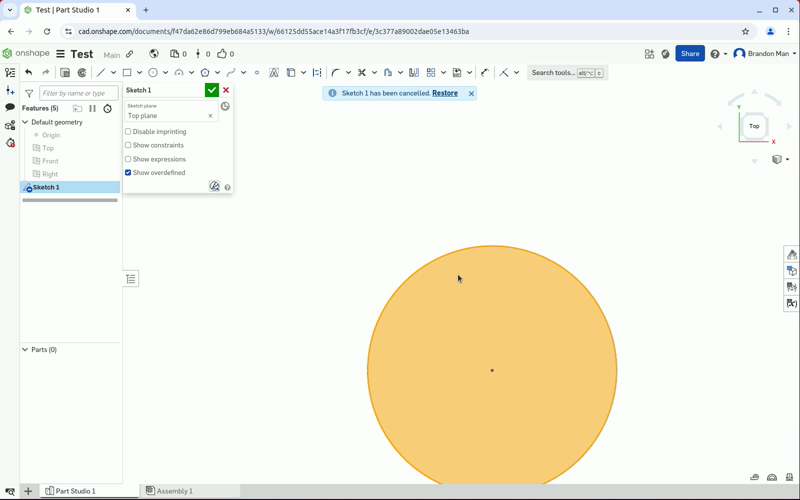
scroll(-6)
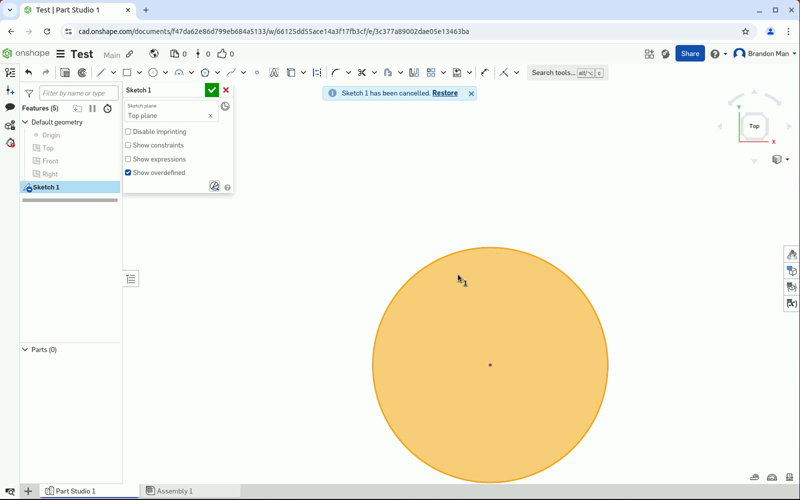
scroll(-6)
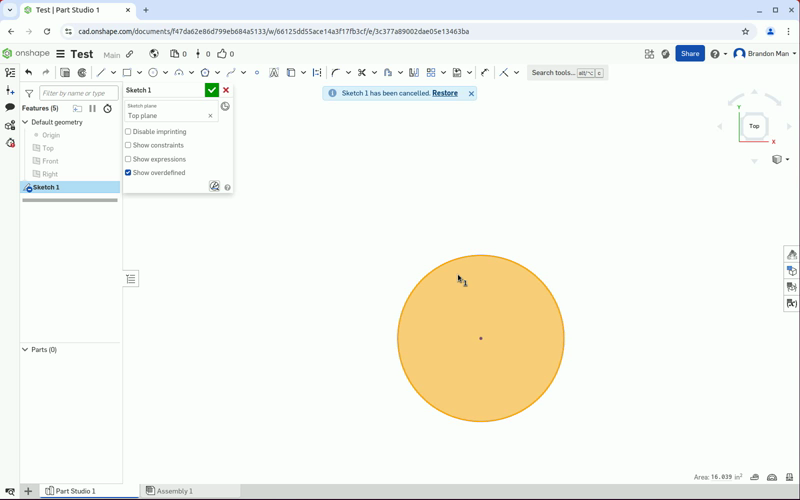
scroll(-6)
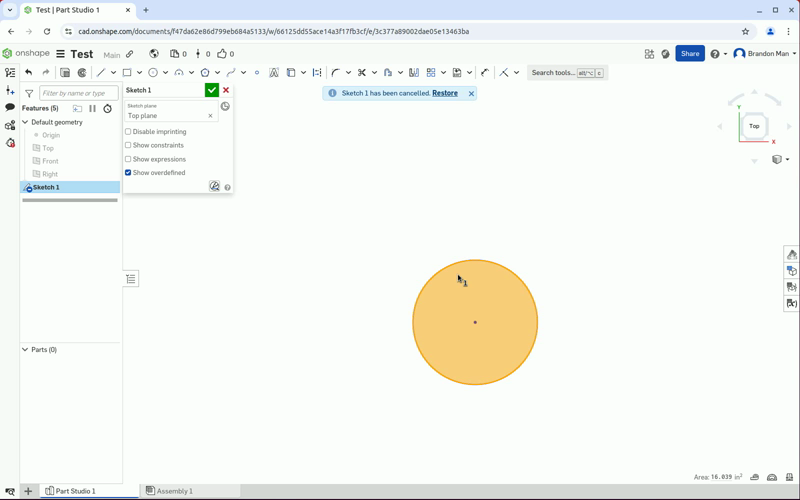
scroll(-6)
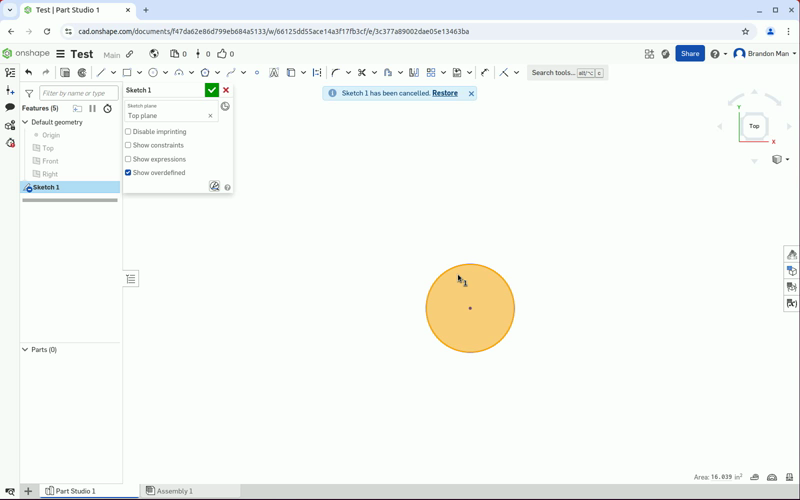
scroll(-6)
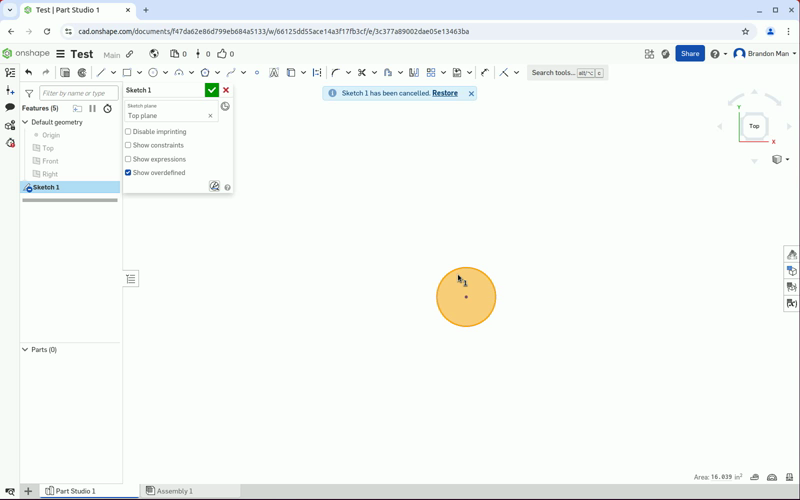
scroll(-6)
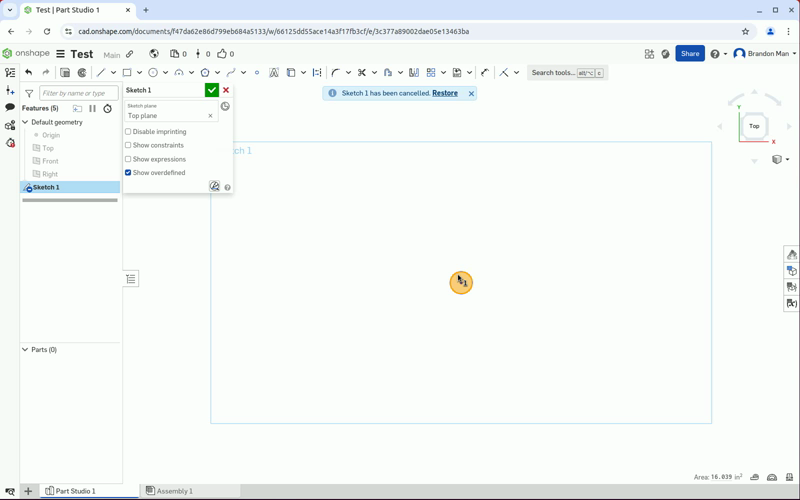
mouse_move(73, 352)
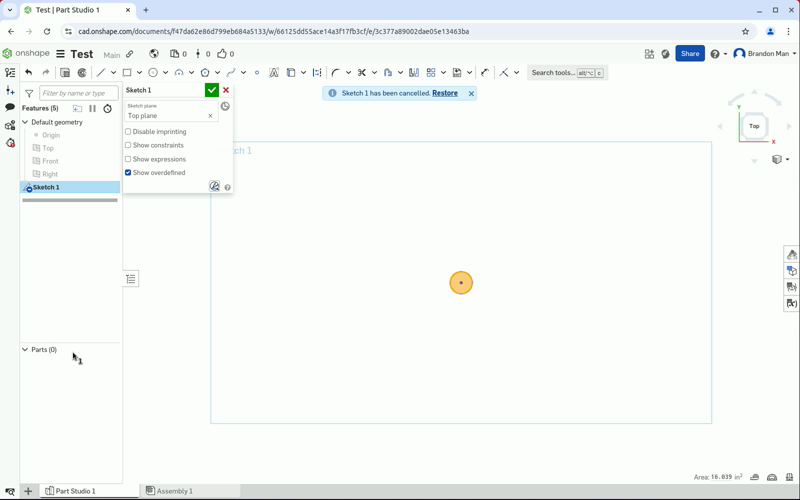
key(shift+y)
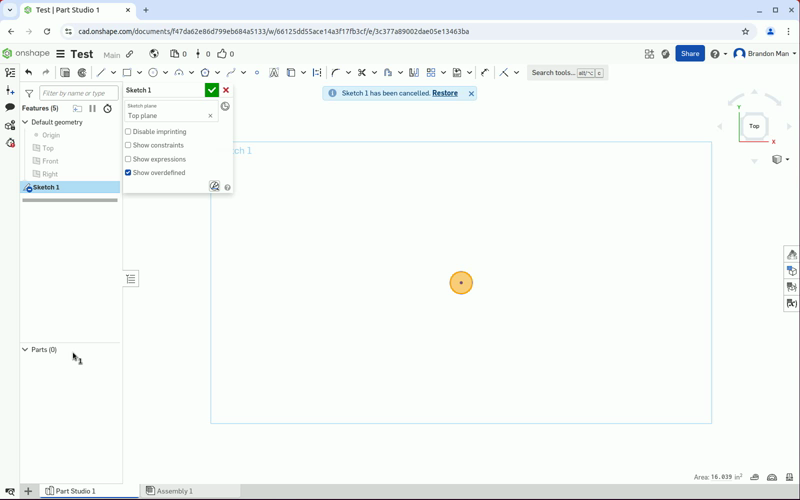
key(shift+e)
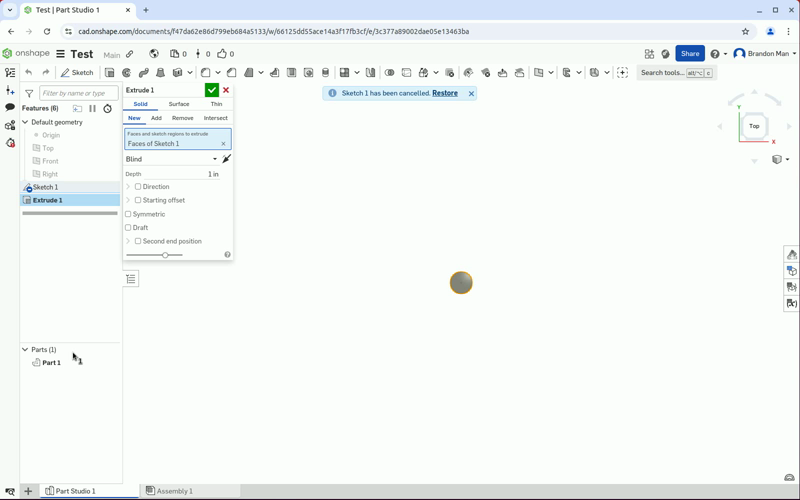
mouse_move(143, 106)
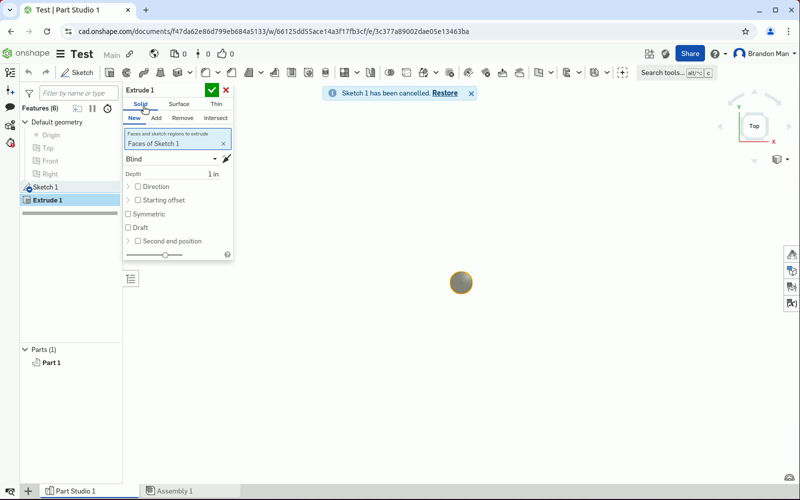
click(143, 106)
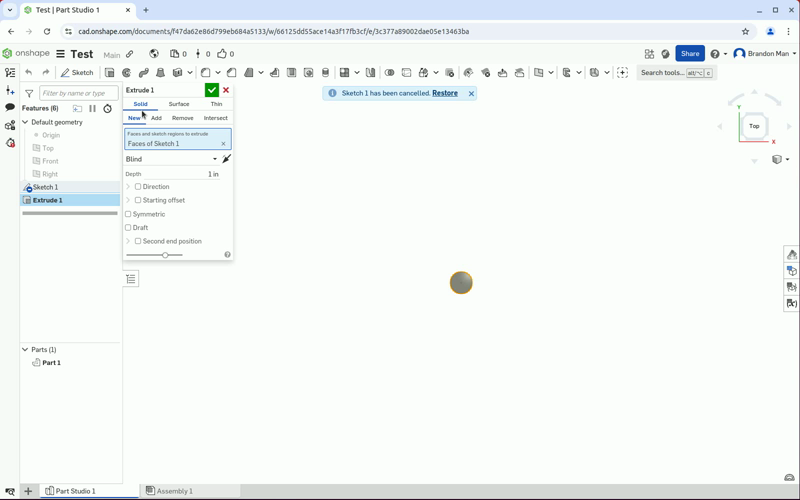
mouse_move(137, 120)
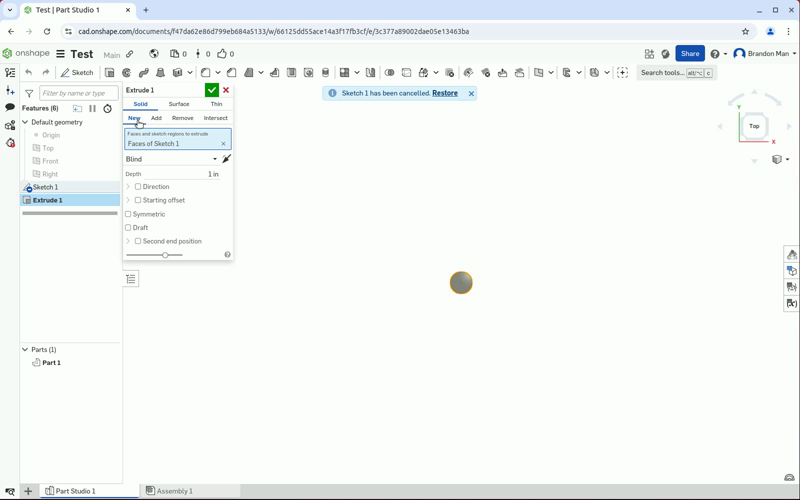
click(137, 120)
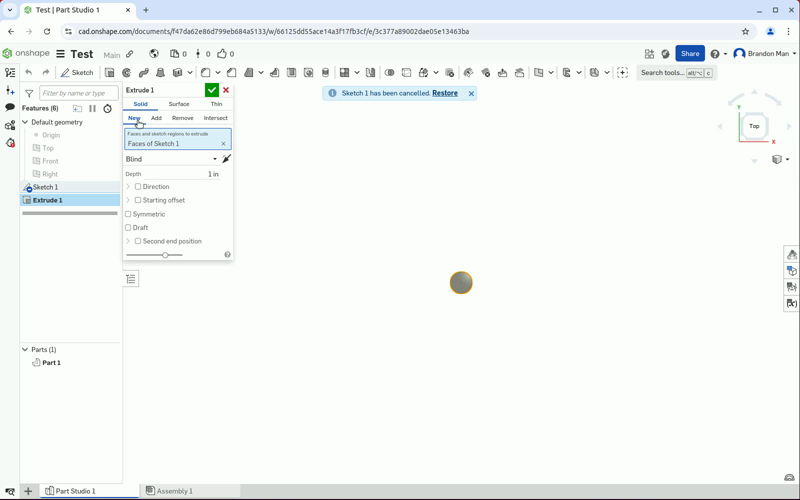
key(tab, 4)
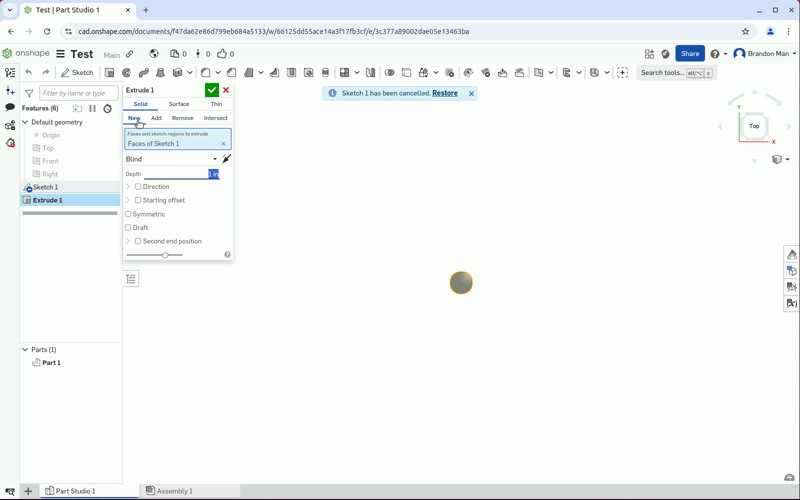
text(23.108)
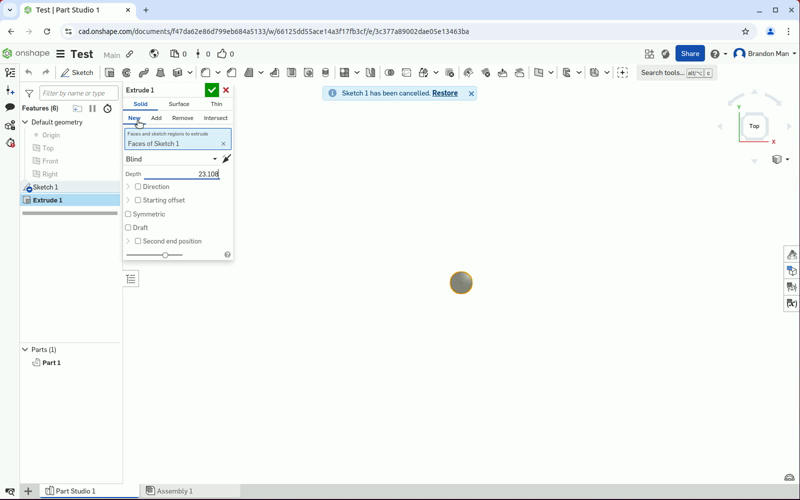
key(enter)
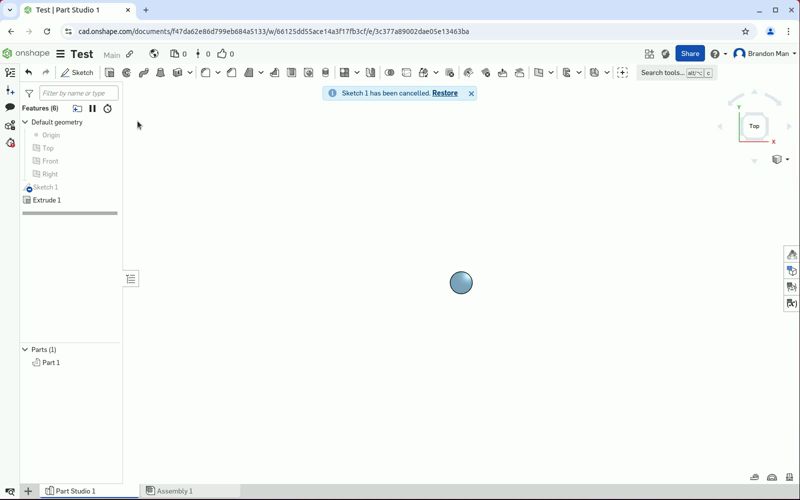
key(shift+h)
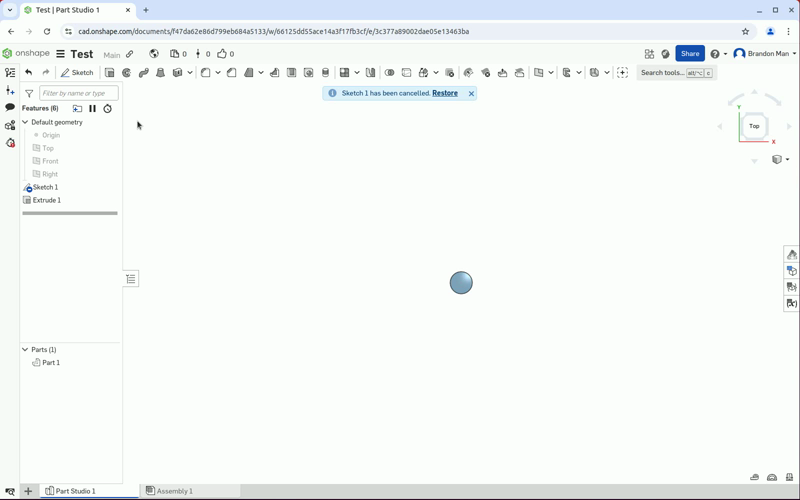
key(shift+h)
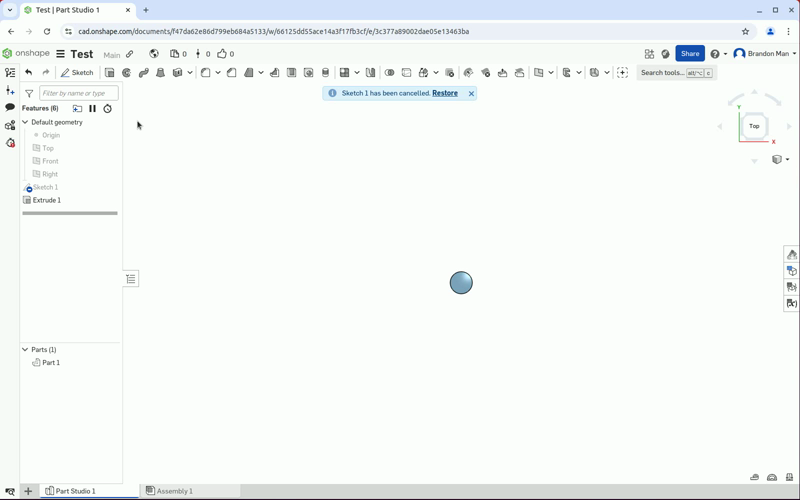
mouse_move(73, 189)
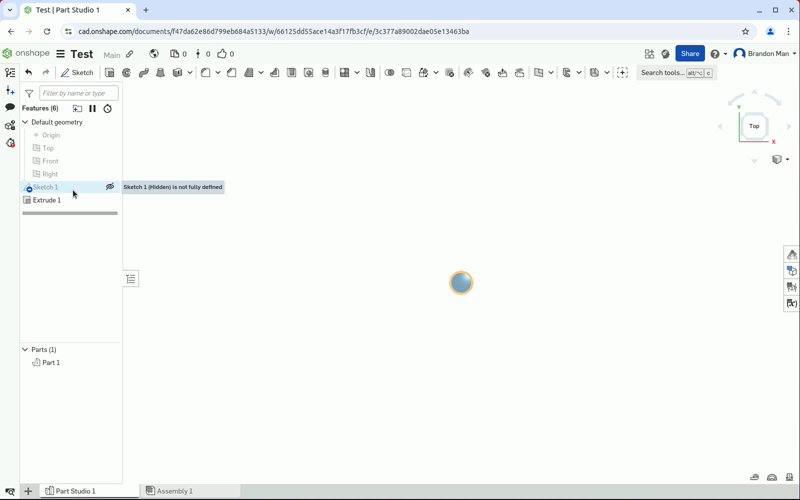
click(73, 189)
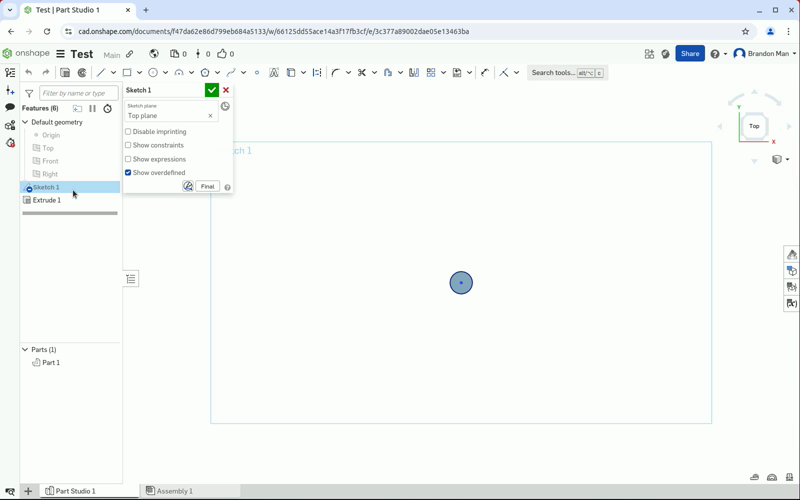
mouse_move(229, 92)
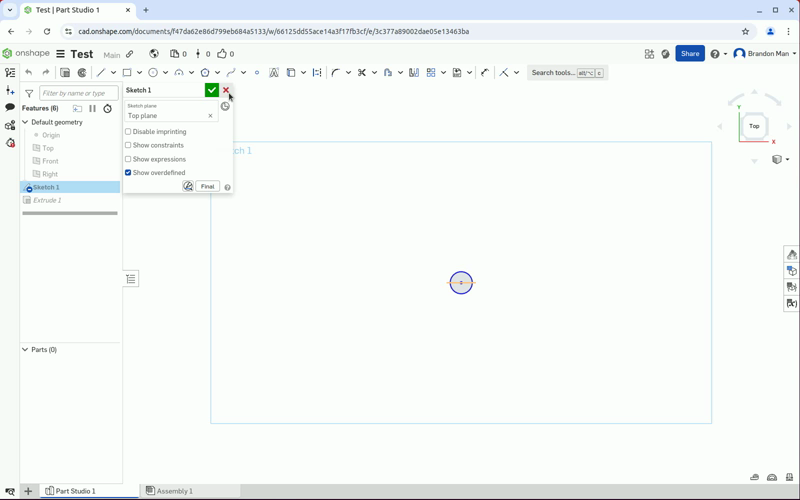
click(229, 92)
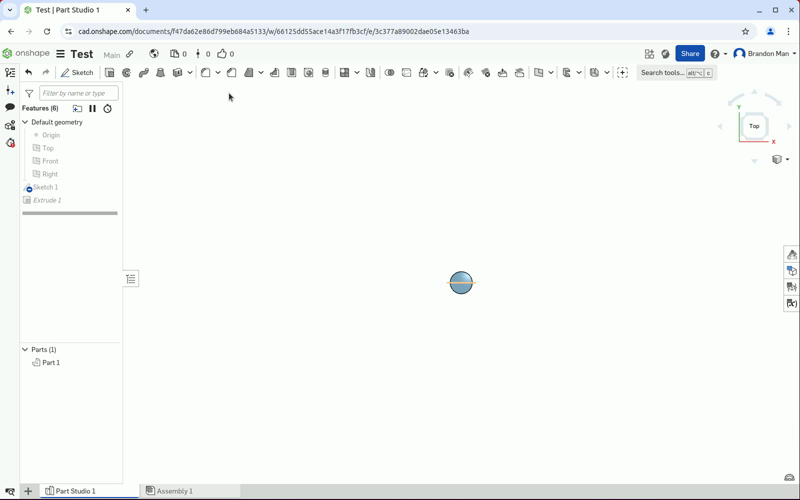
mouse_move(541, 75)
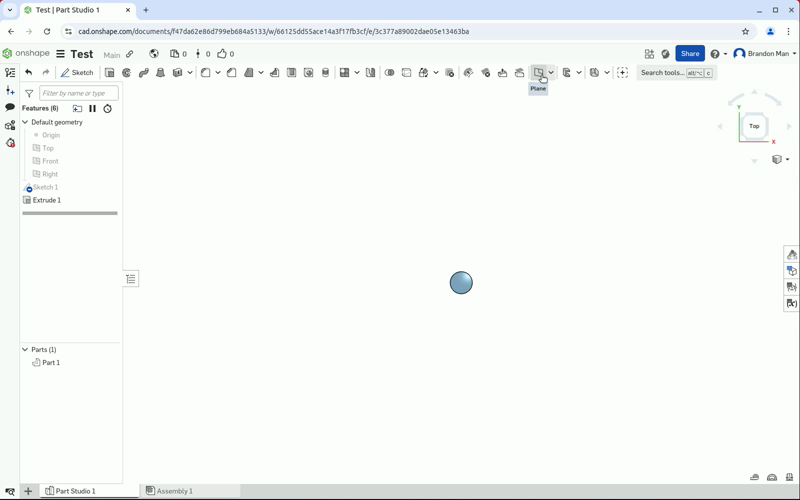
click(541, 75)
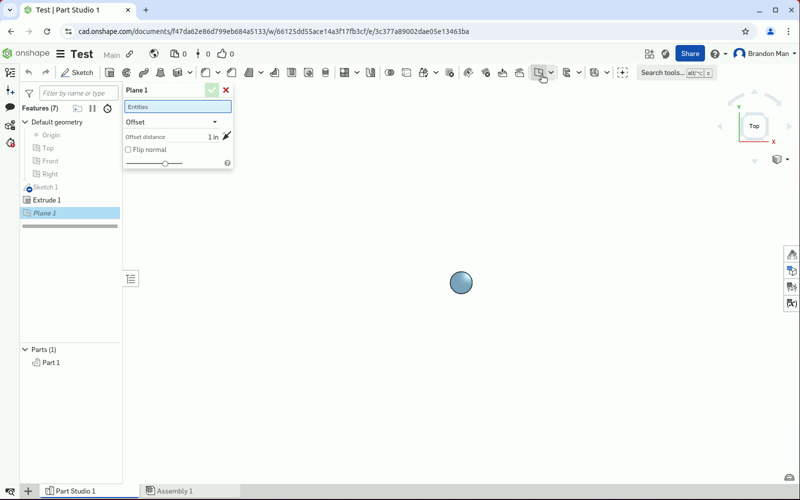
mouse_move(73, 150)
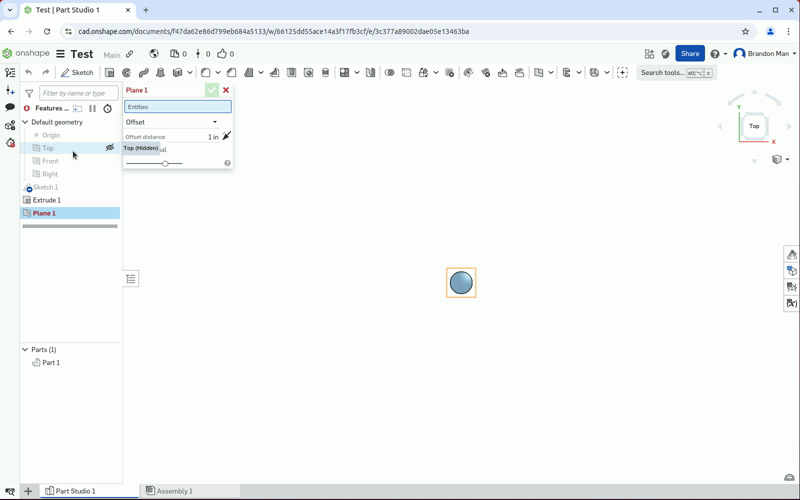
click(73, 150)
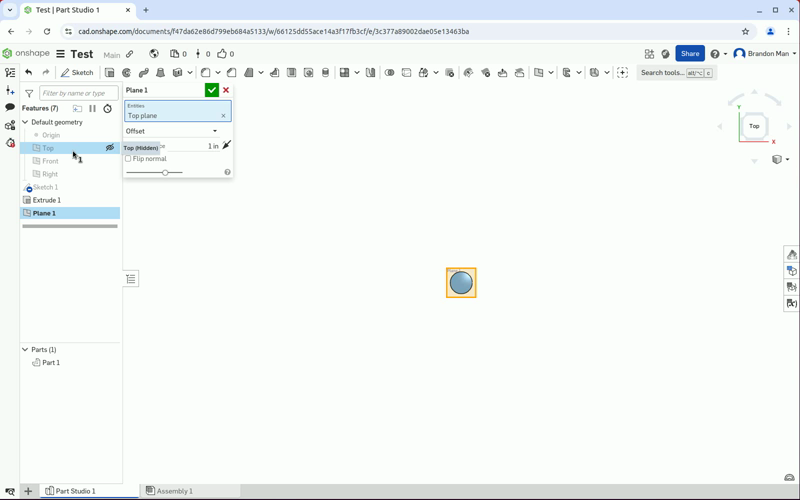
key(tab, 2)
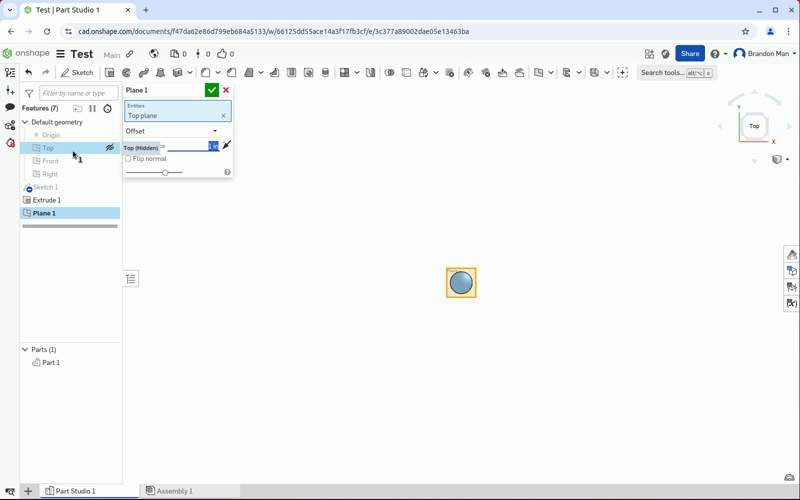
text(23.108)
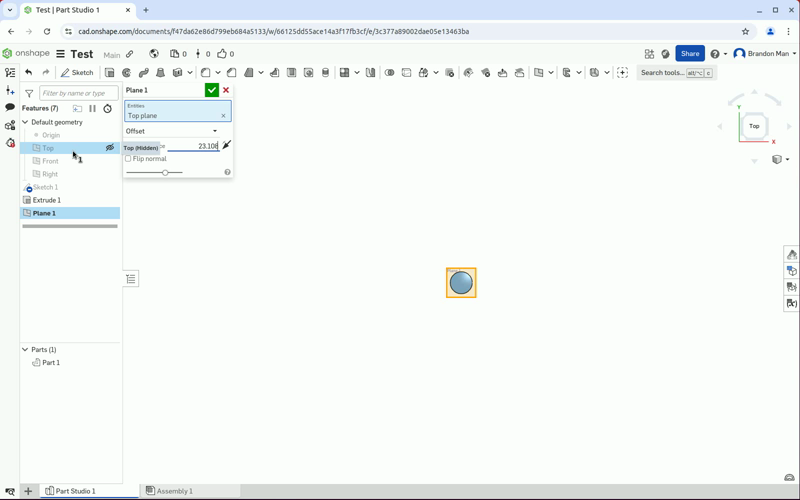
key(enter, 2)
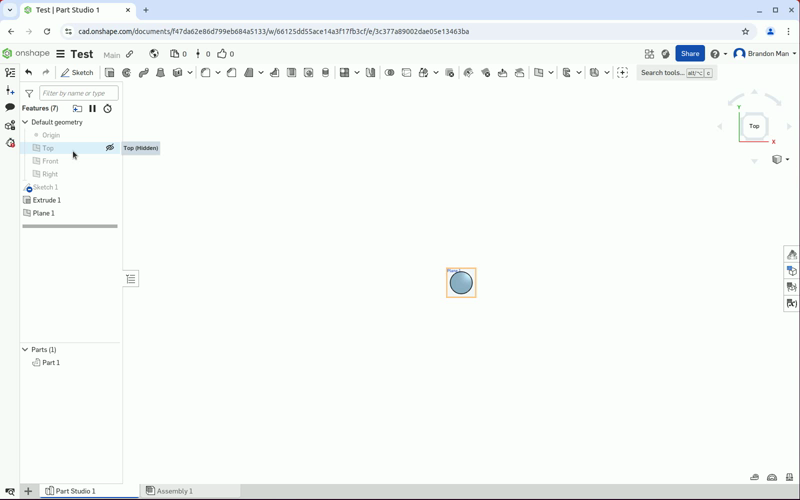
key(shift+s)
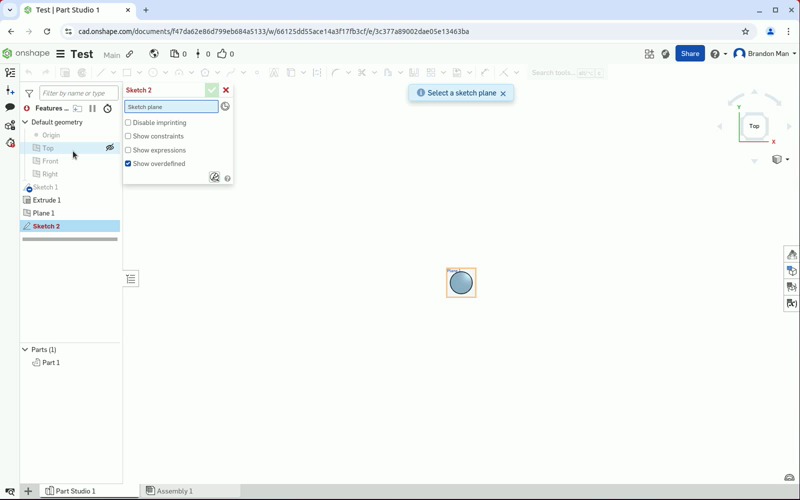
mouse_move(73, 215)
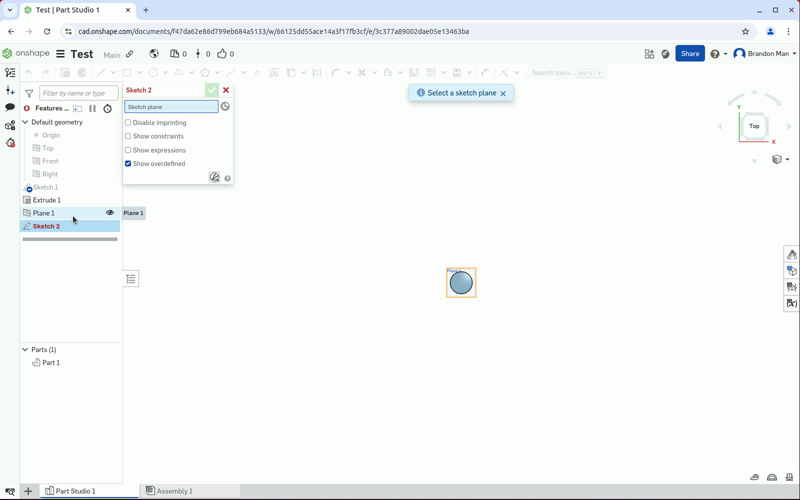
click(73, 215)
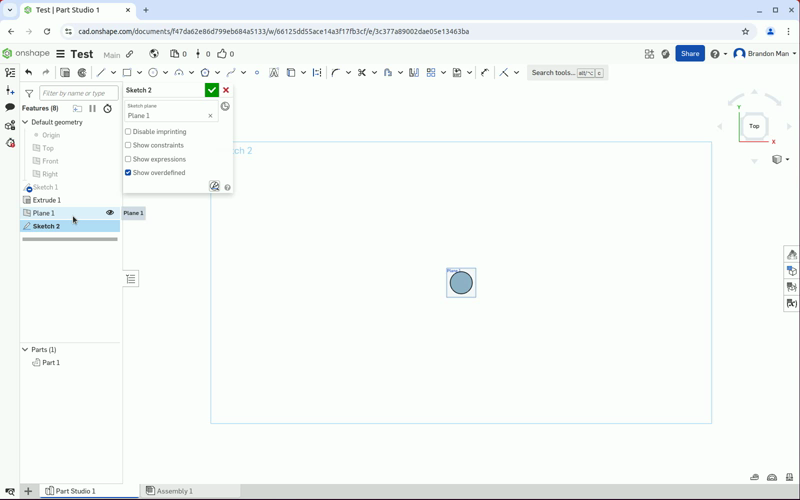
mouse_move(73, 352)
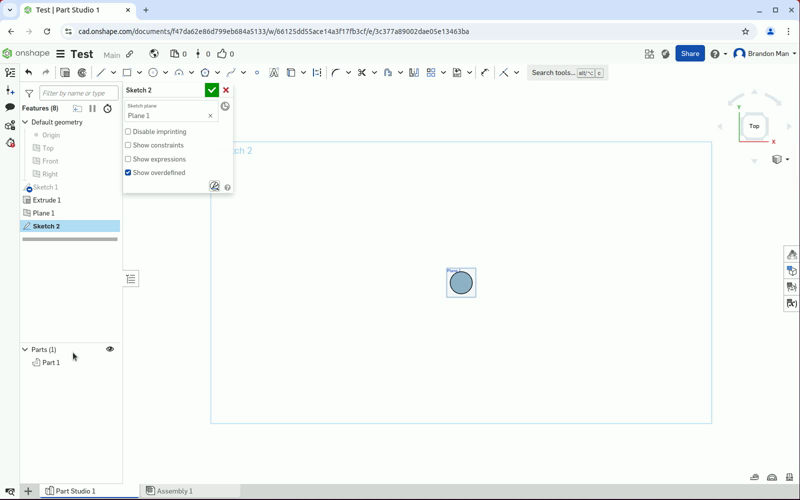
key(y)
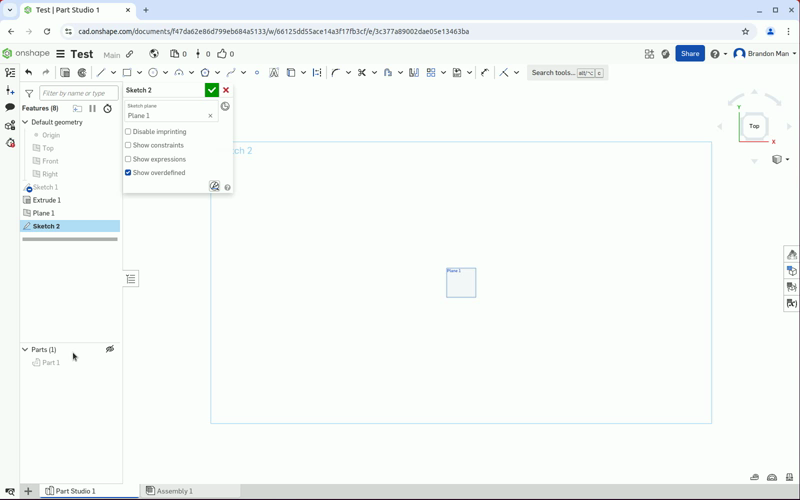
key(c)
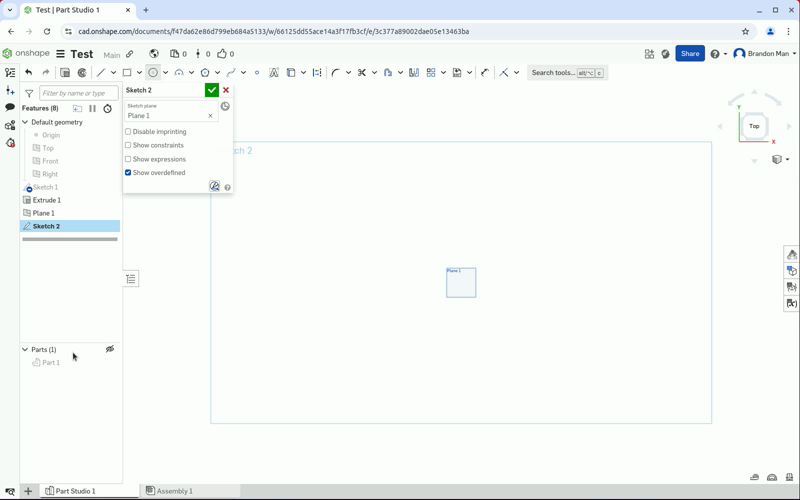
key_down(shift)
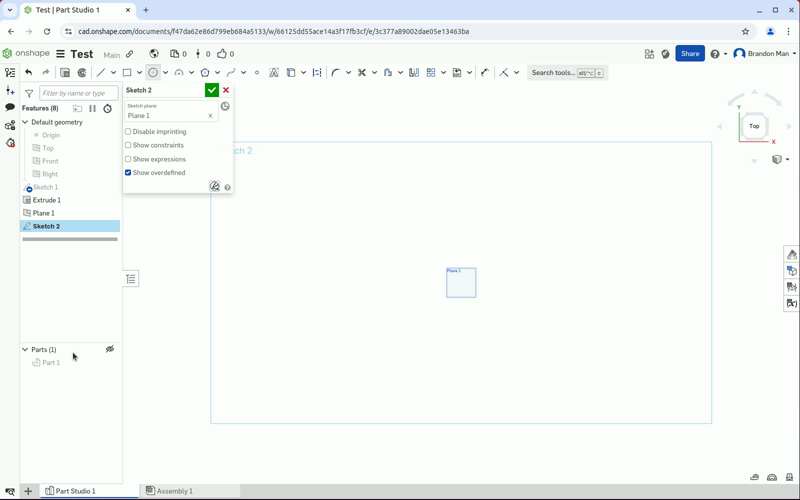
mouse_move(461, 282)
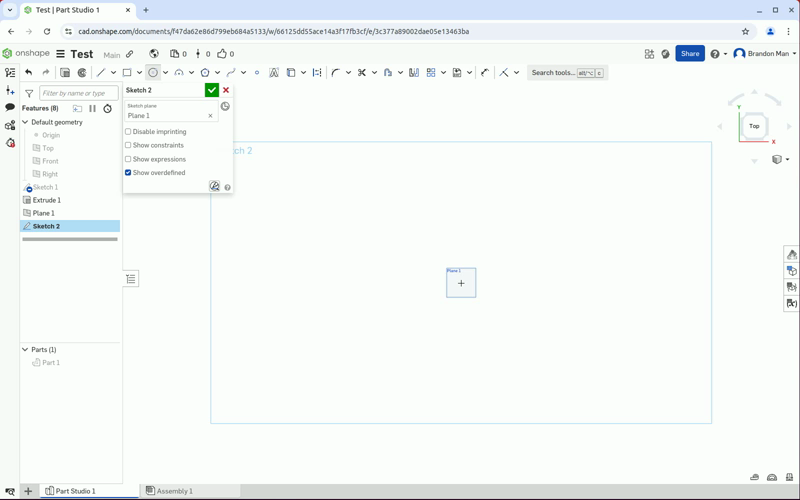
click(461, 282)
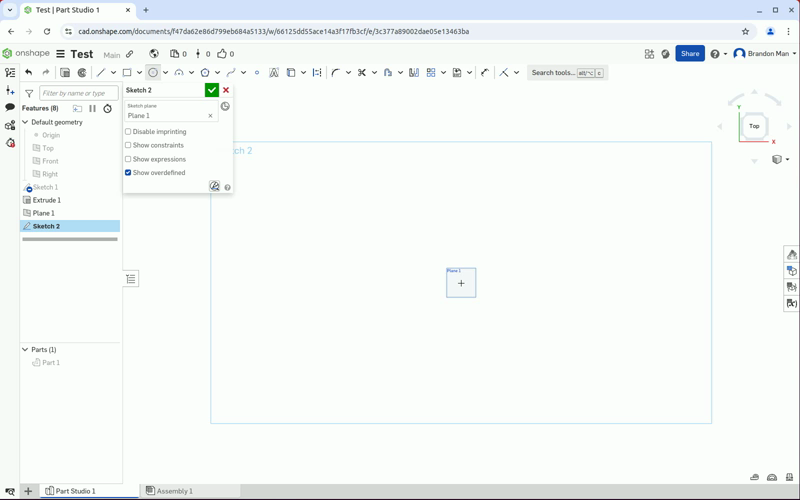
key_up(shift)
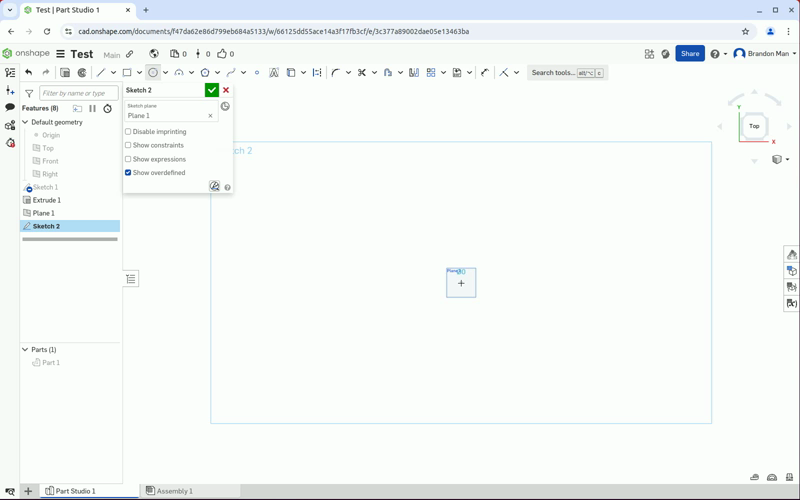
mouse_move(465, 282)
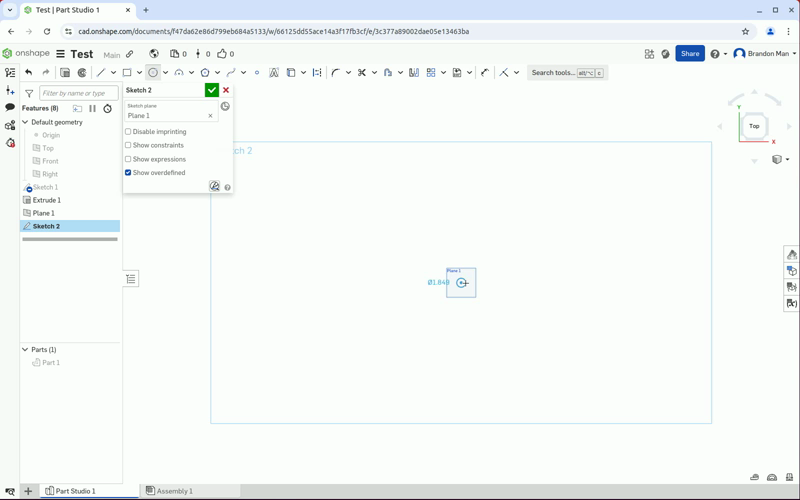
click(465, 282)
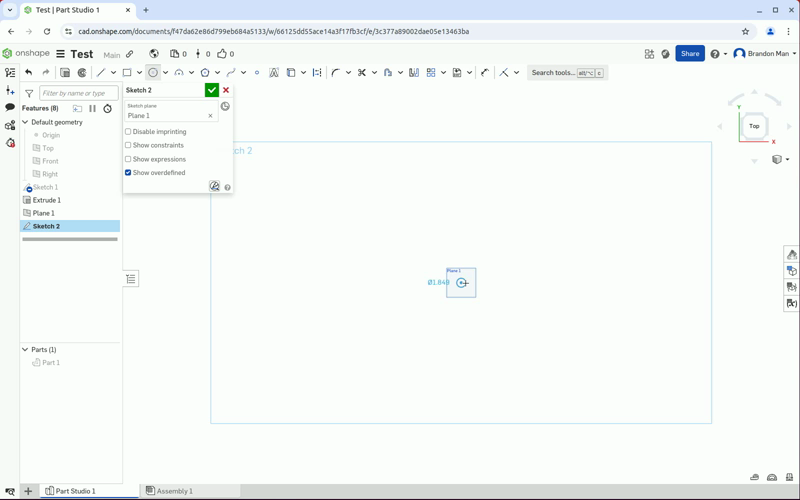
key(esc)
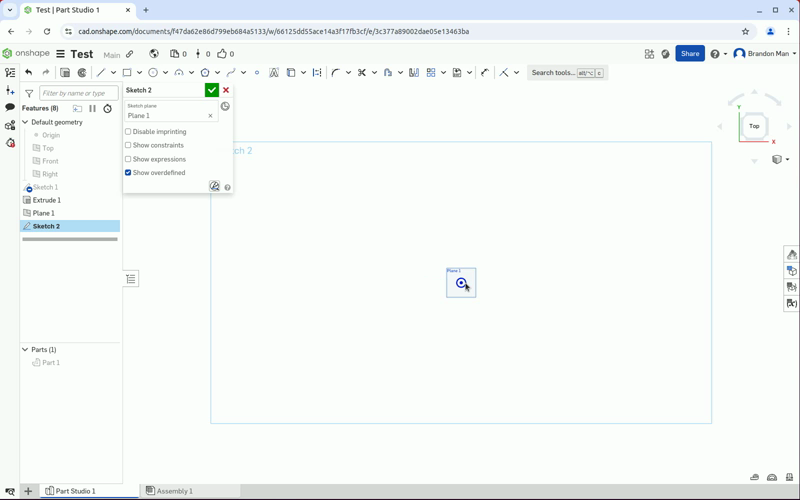
mouse_move(462, 280)
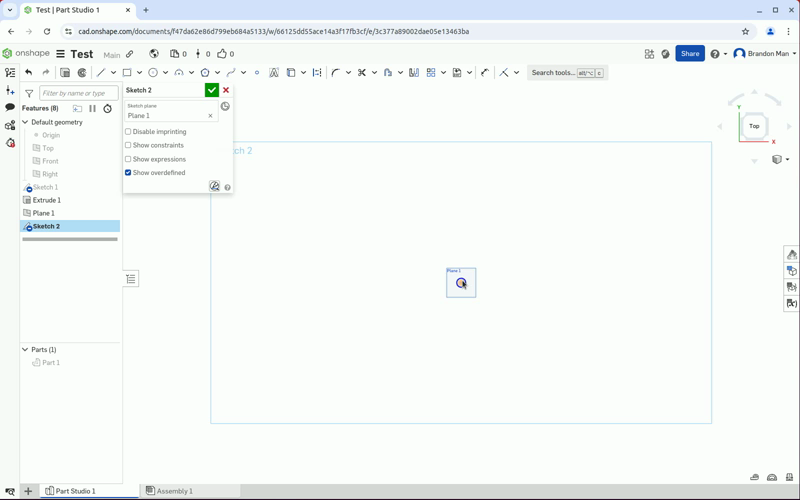
scroll(6)
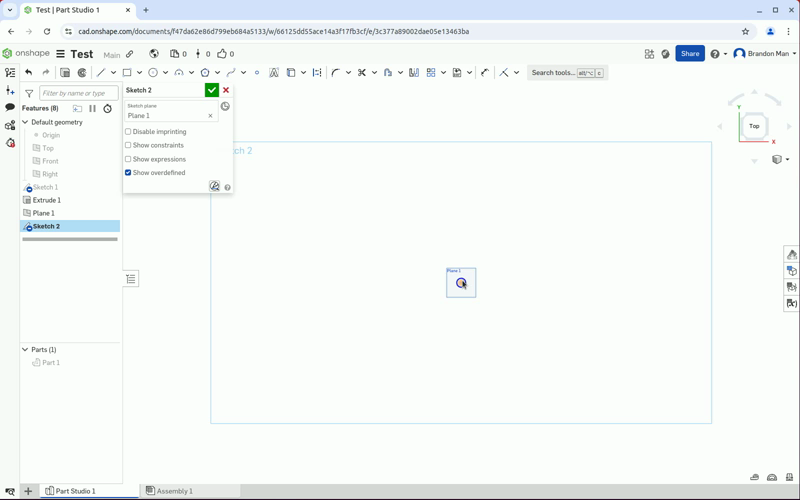
scroll(6)
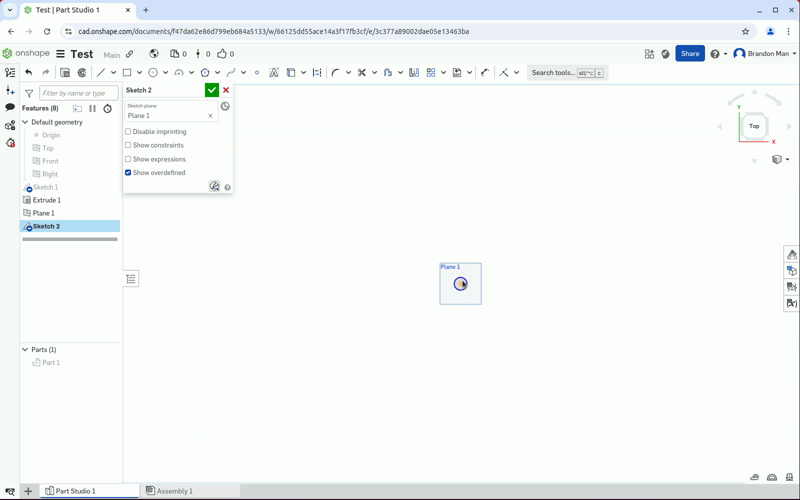
scroll(6)
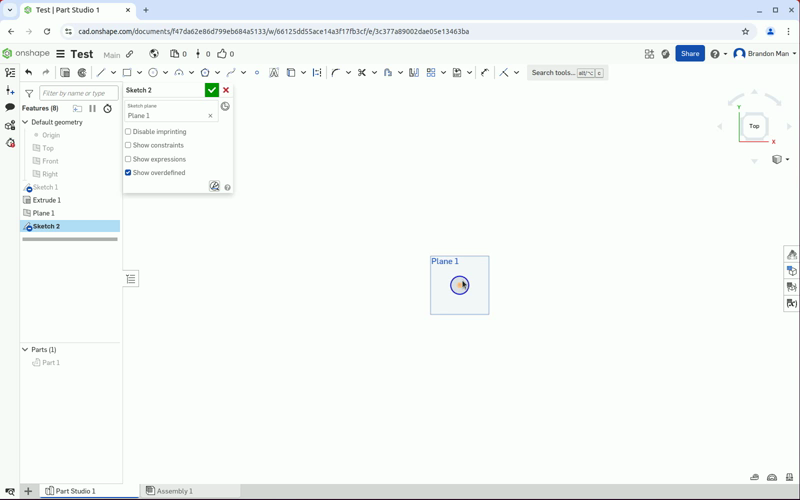
scroll(6)
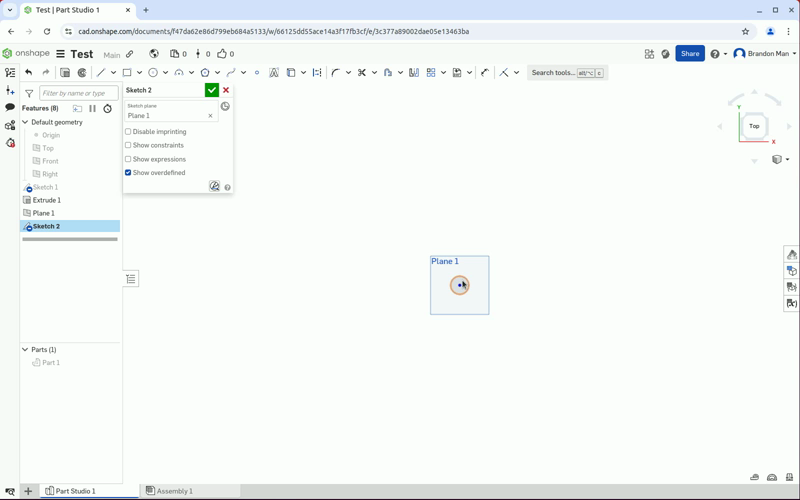
scroll(6)
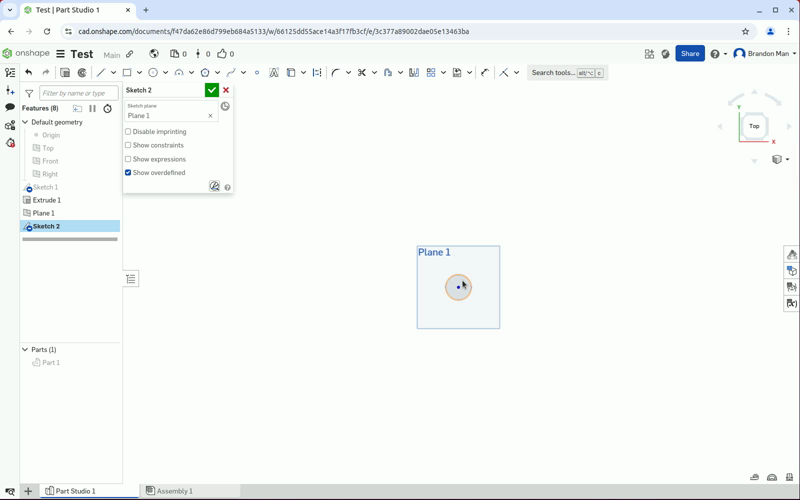
scroll(6)
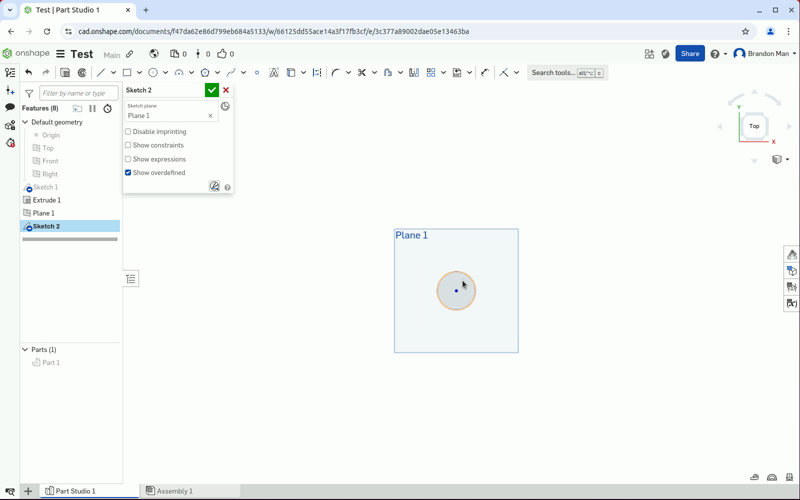
scroll(6)
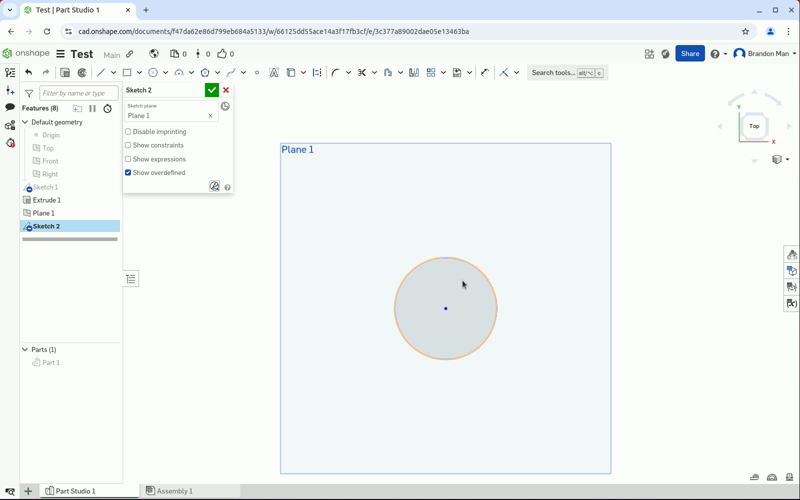
click(462, 280)
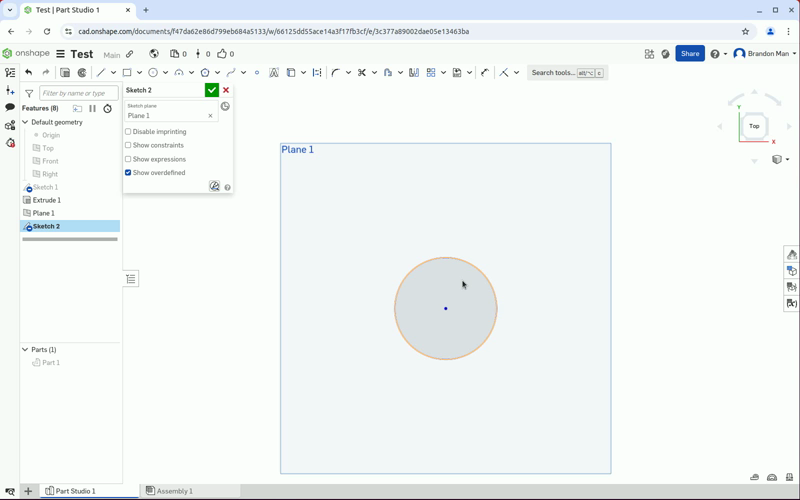
scroll(-6)
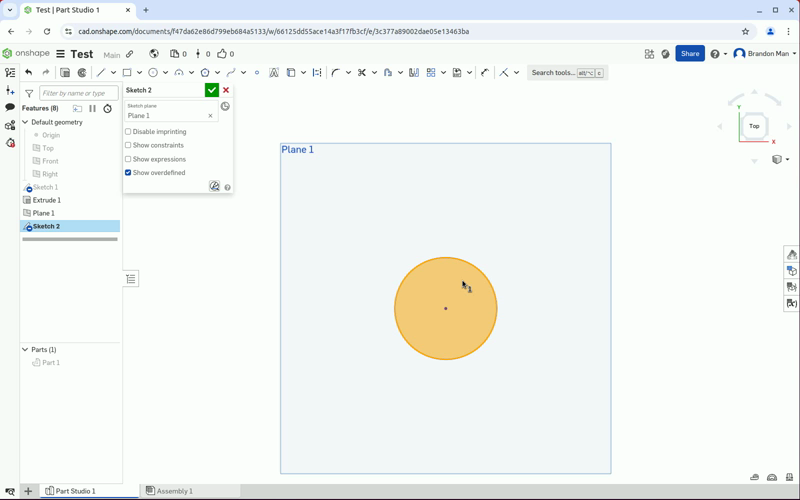
scroll(-6)
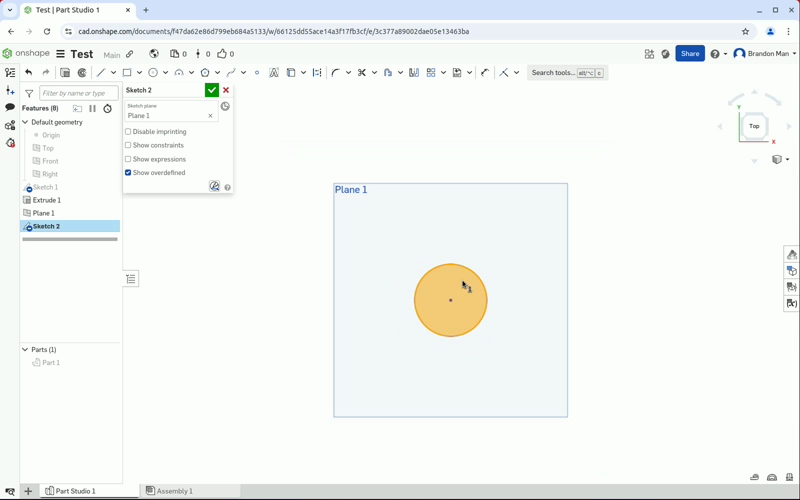
scroll(-6)
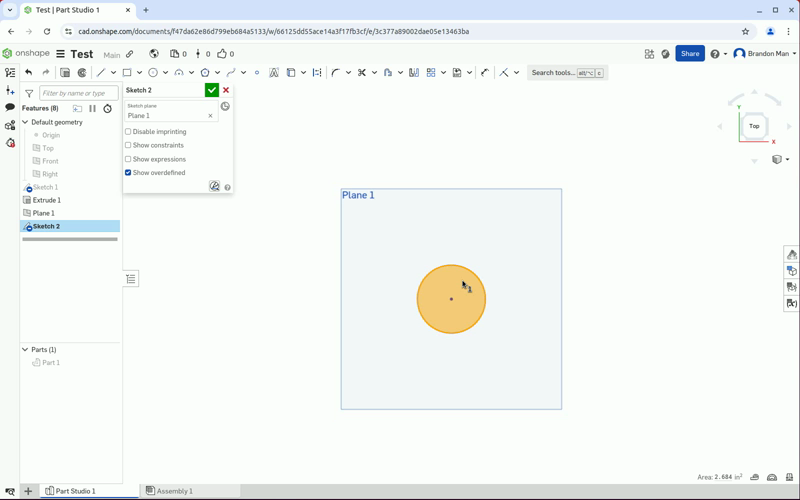
scroll(-6)
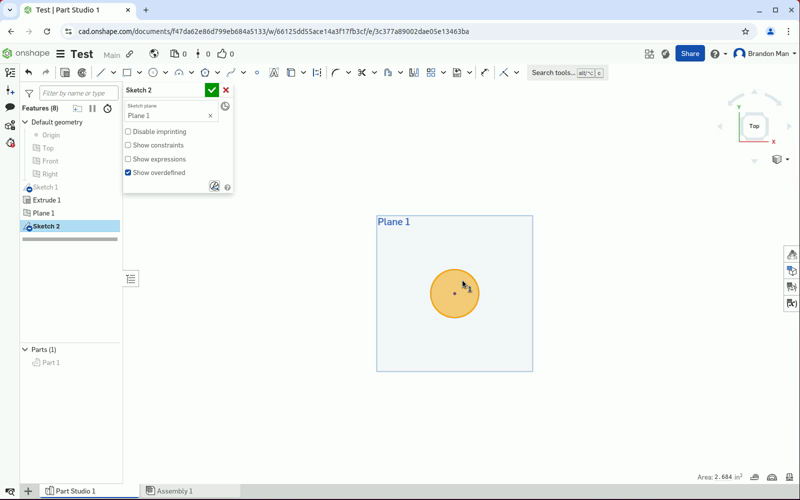
scroll(-6)
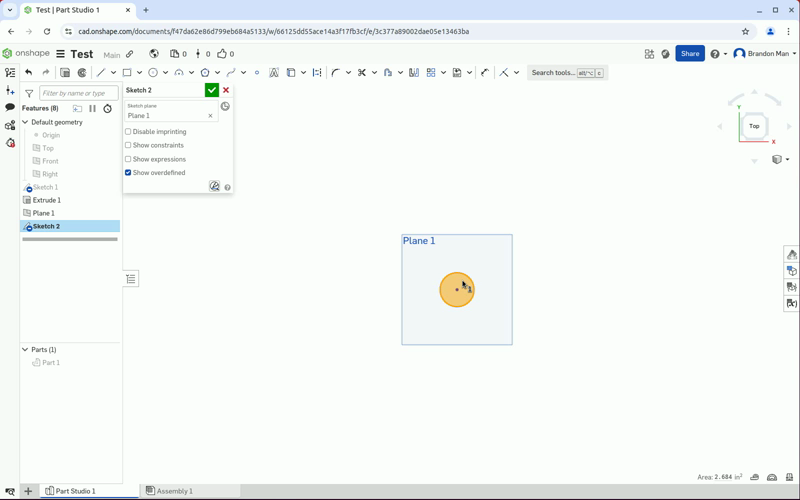
scroll(-6)
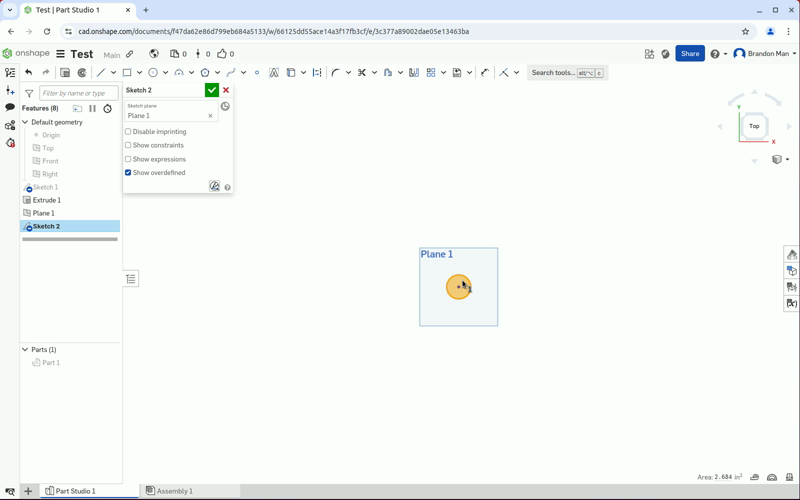
scroll(-6)
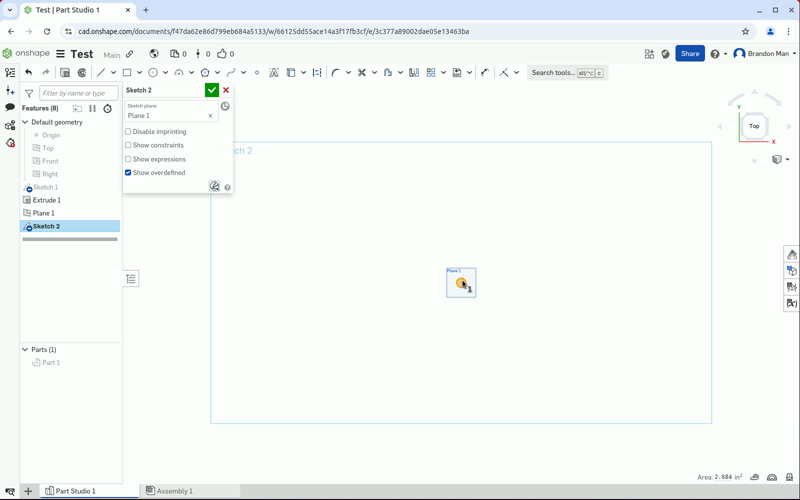
mouse_move(73, 352)
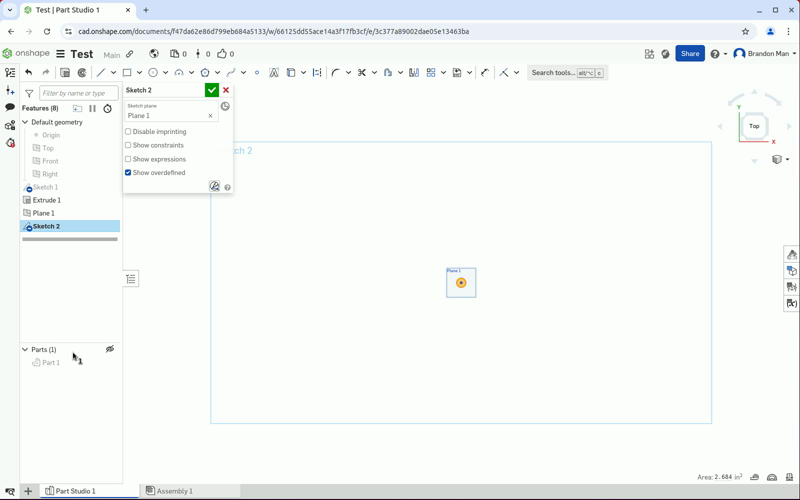
key(shift+y)
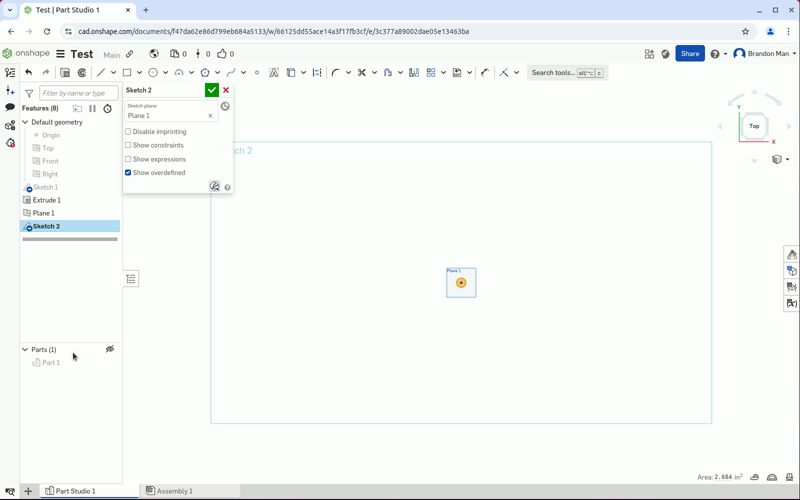
key(shift+e)
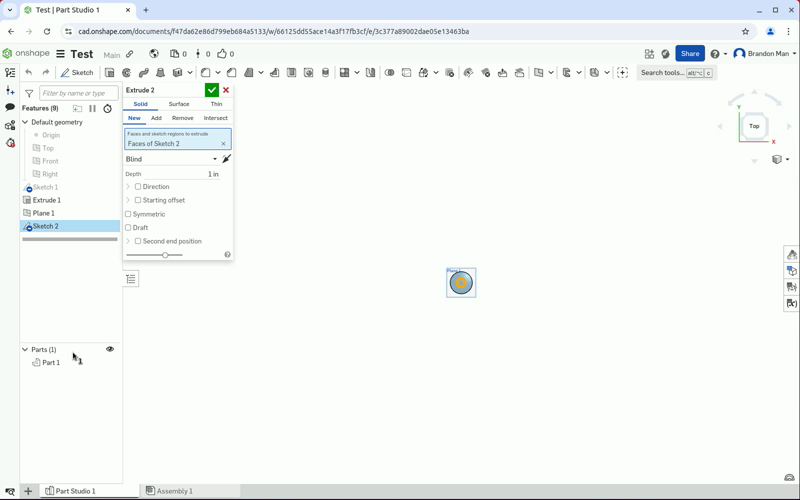
mouse_move(143, 106)
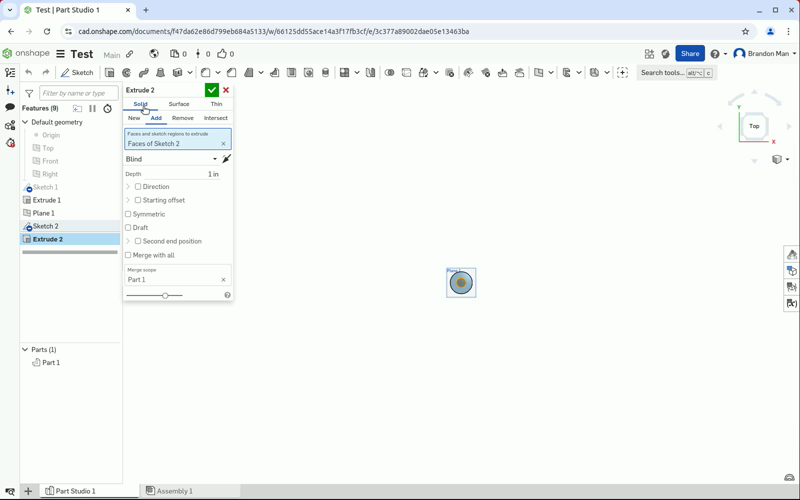
click(143, 106)
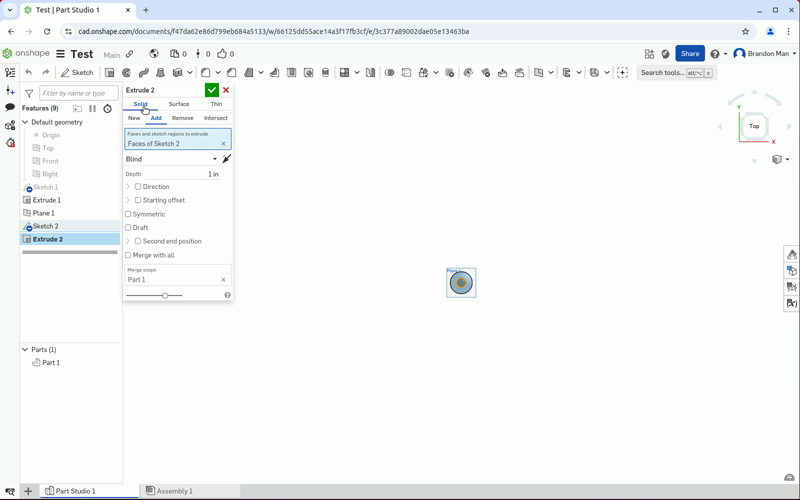
mouse_move(186, 120)
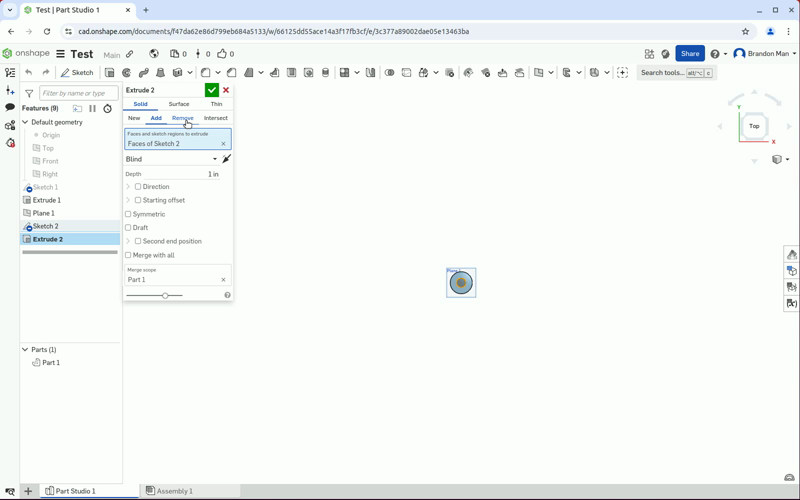
click(186, 120)
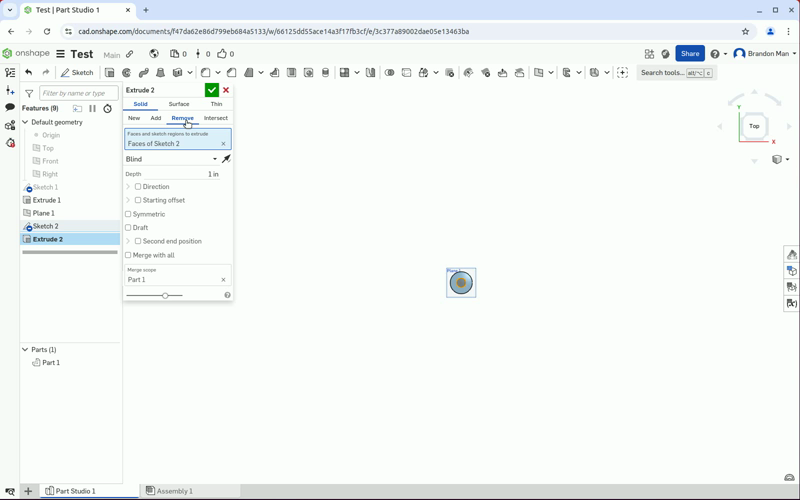
key(tab, 4)
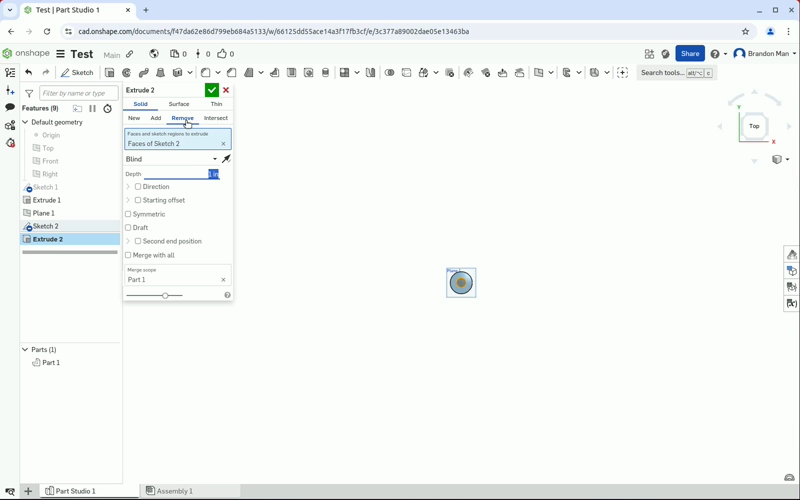
text(23.108)
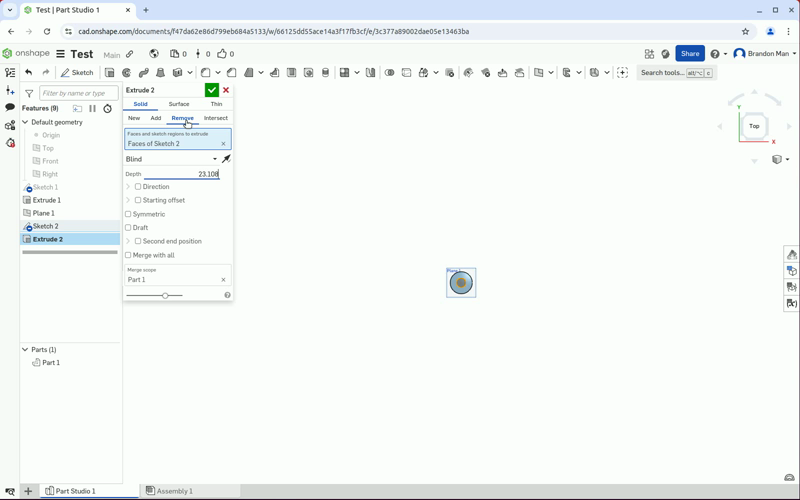
key(tab, 6)
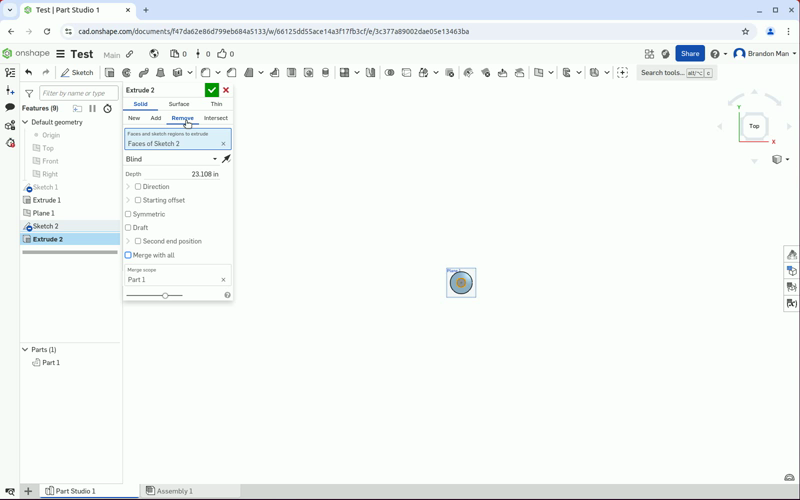
key(space)
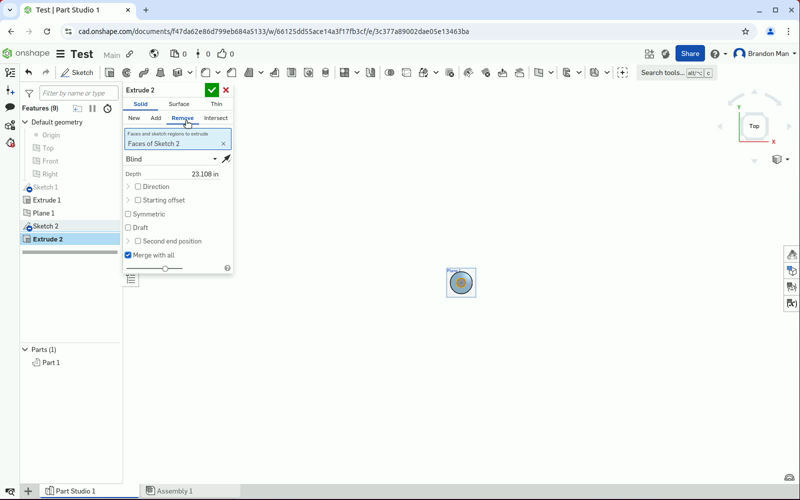
key(enter)
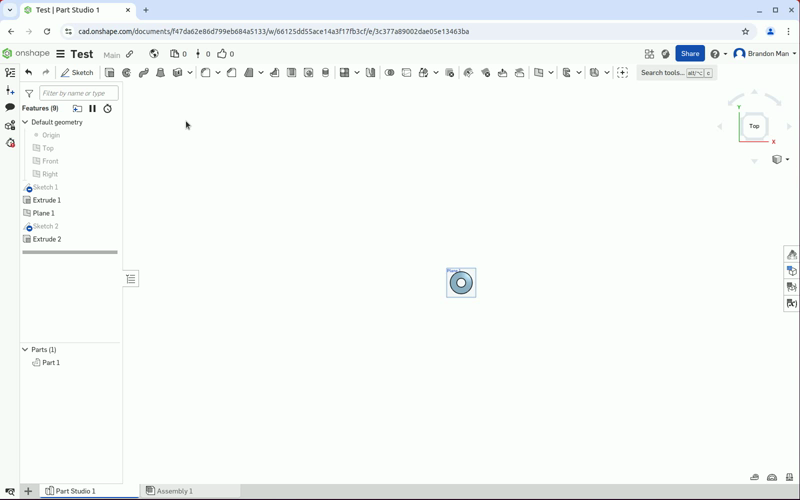
key(shift+h)
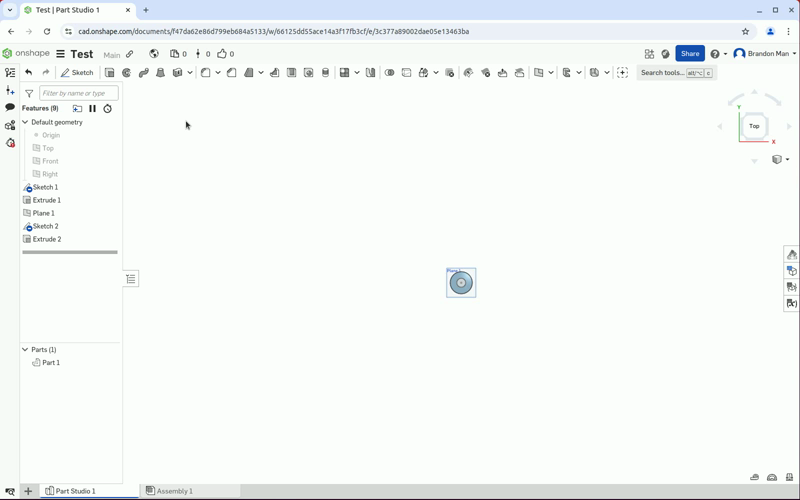
key(shift+h)
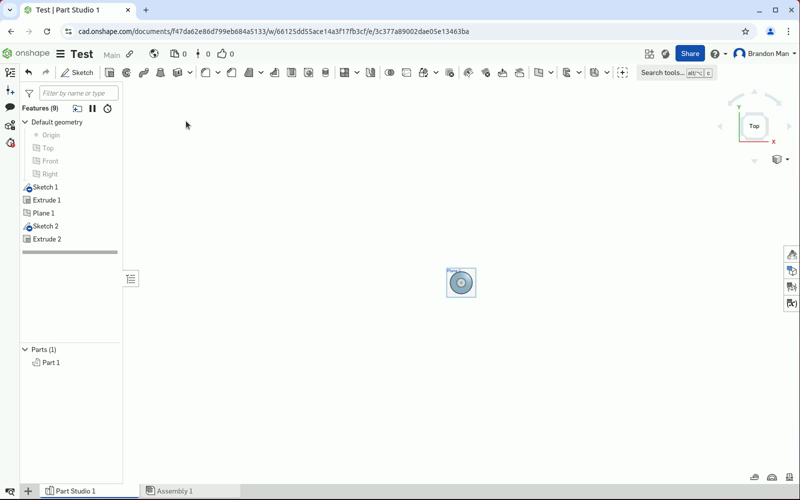
key(shift+7)
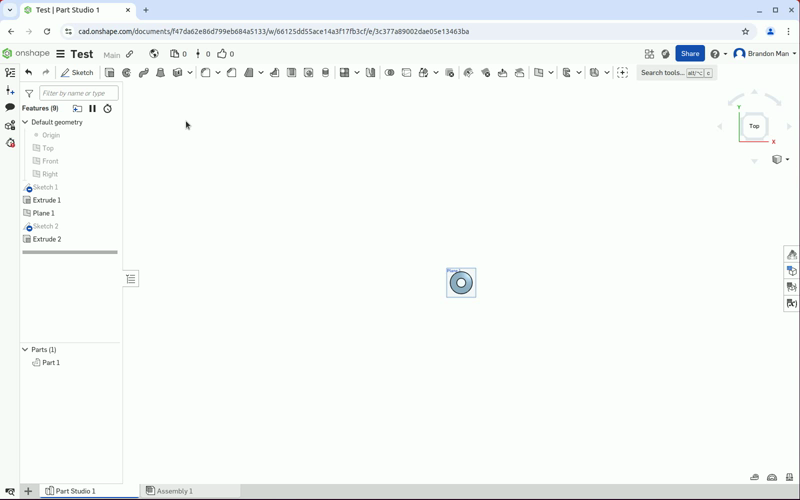
key(up, 3)
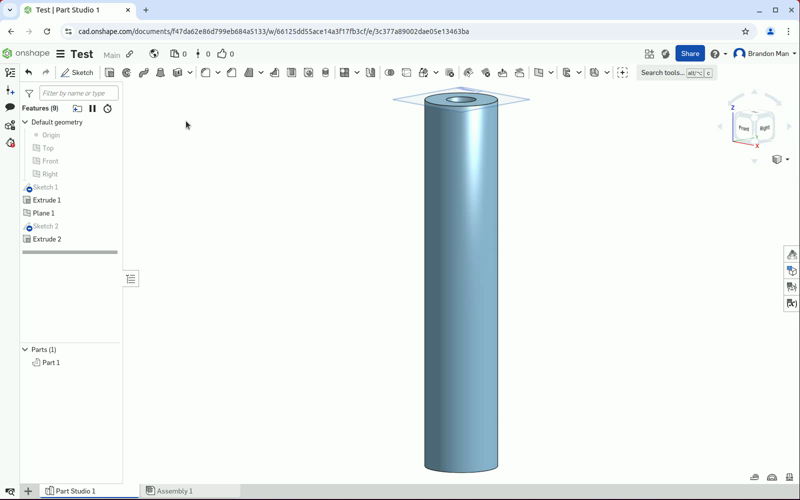
key(left, 3)
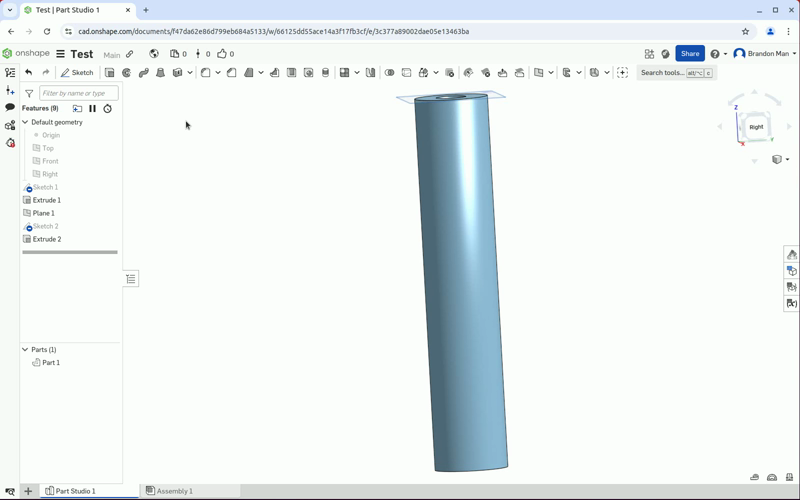
key(right, 3)
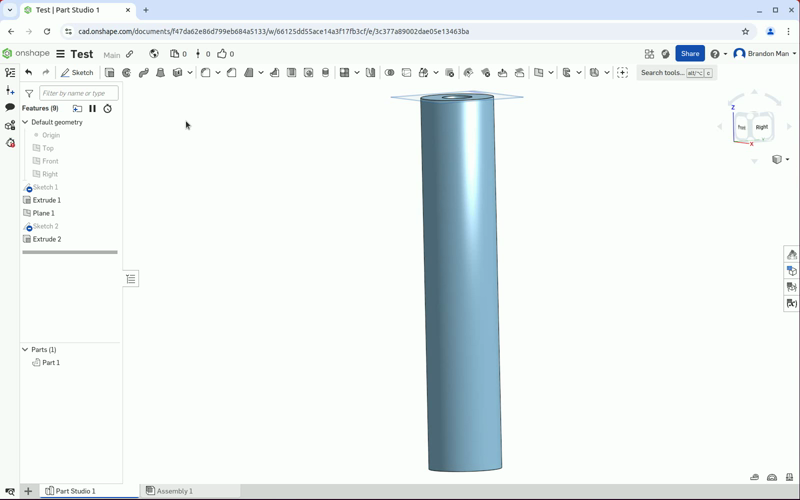
key(down, 3)
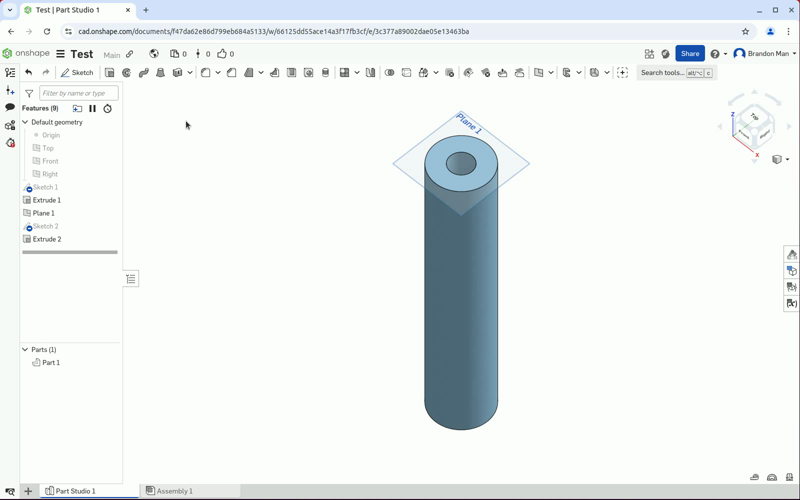
mouse_move(73, 189)
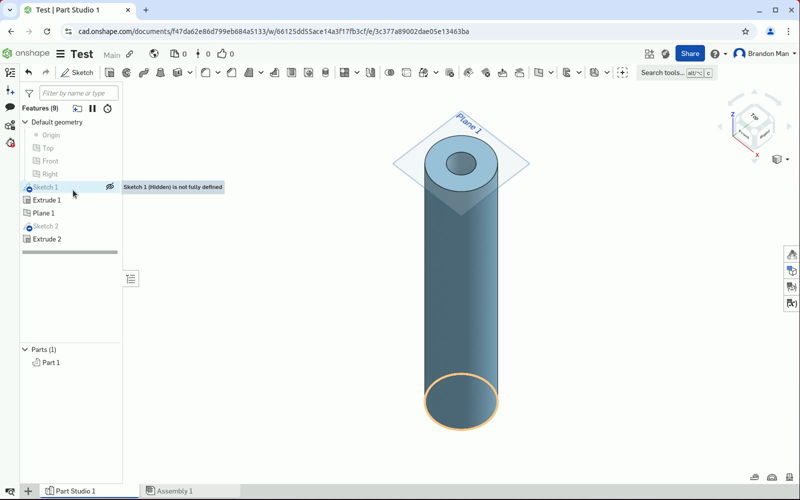
click(73, 189)